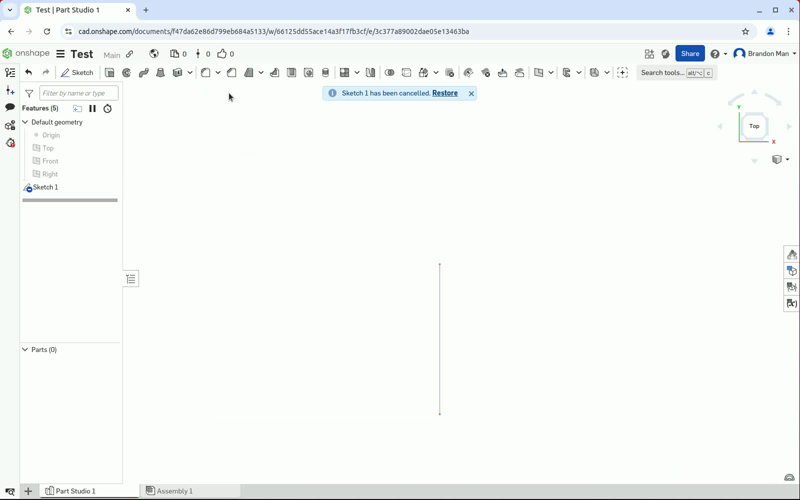
key(shift+h)
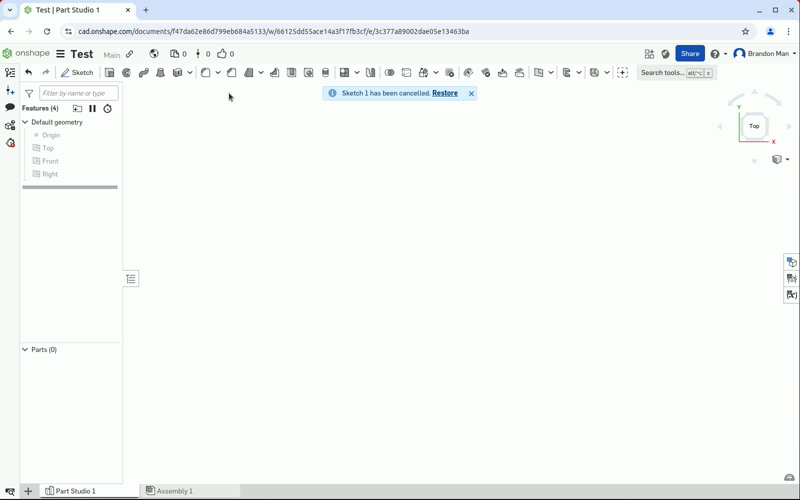
mouse_move(73, 352)
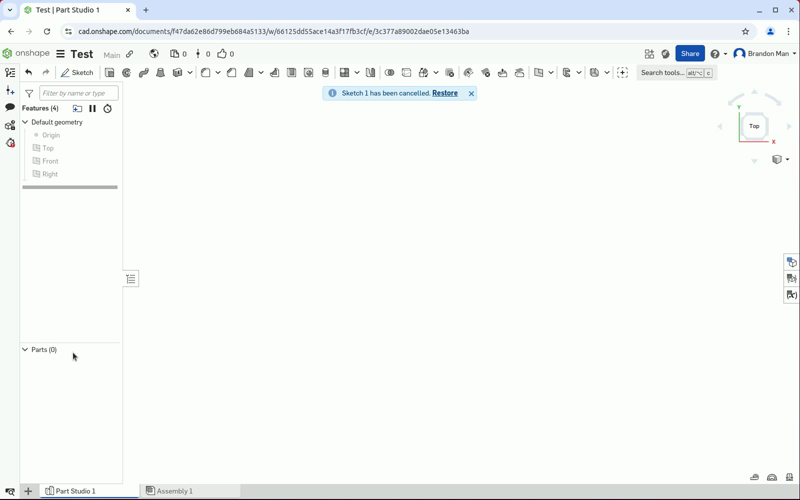
key(y)
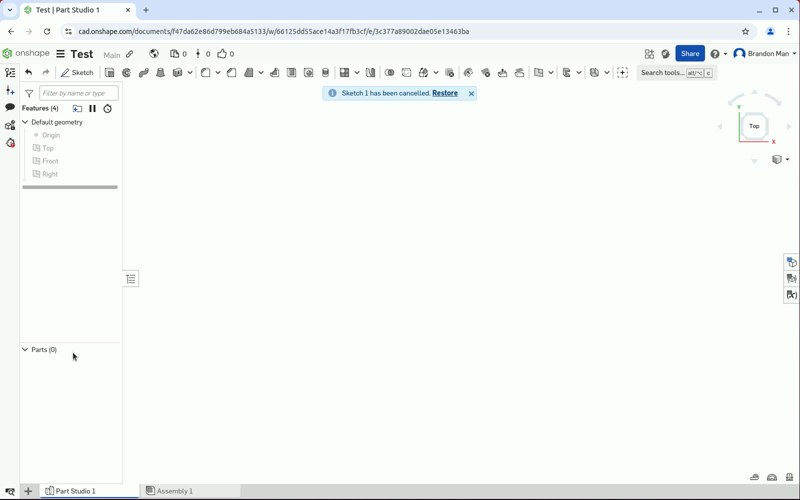
key(shift+p)
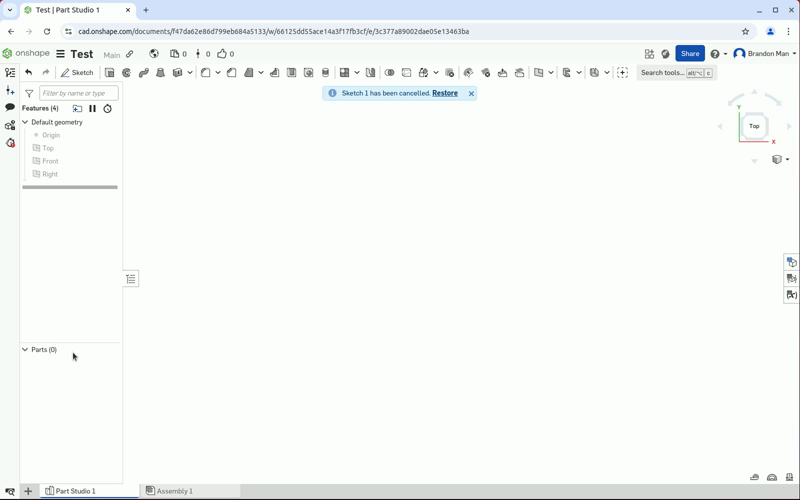
key(space)
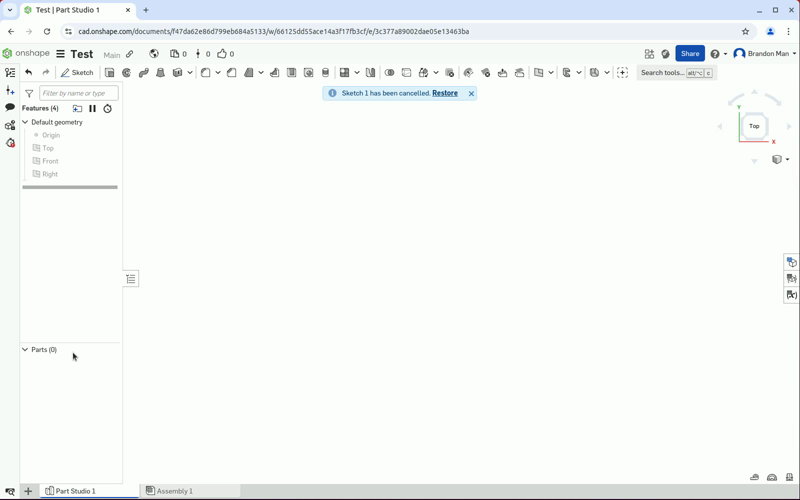
key_down(shift)
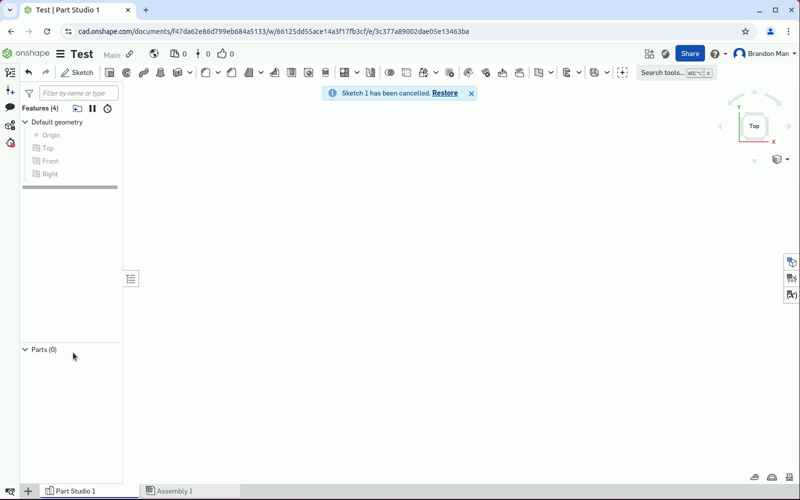
key(up)
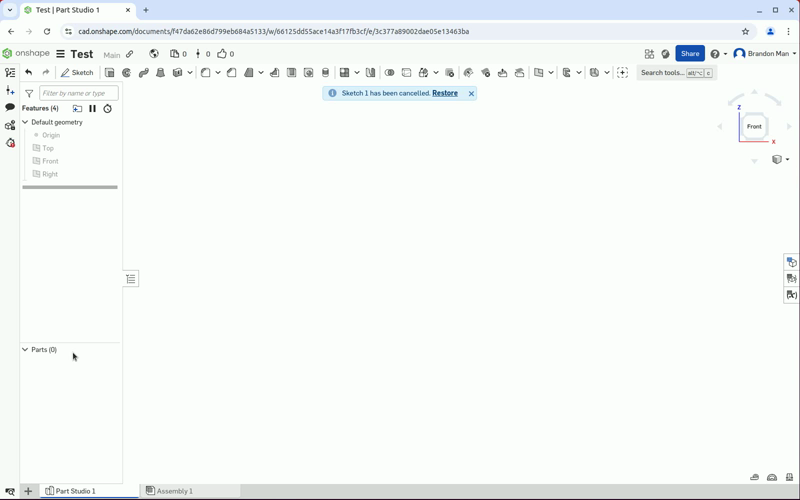
key_up(shift)
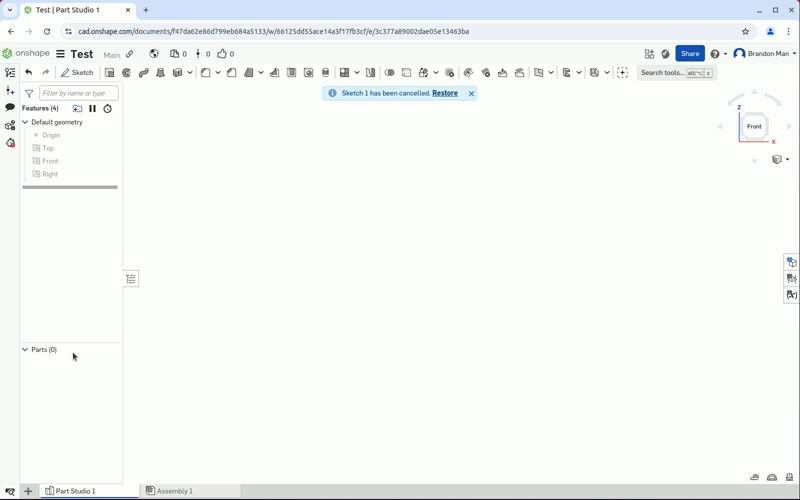
mouse_move(73, 352)
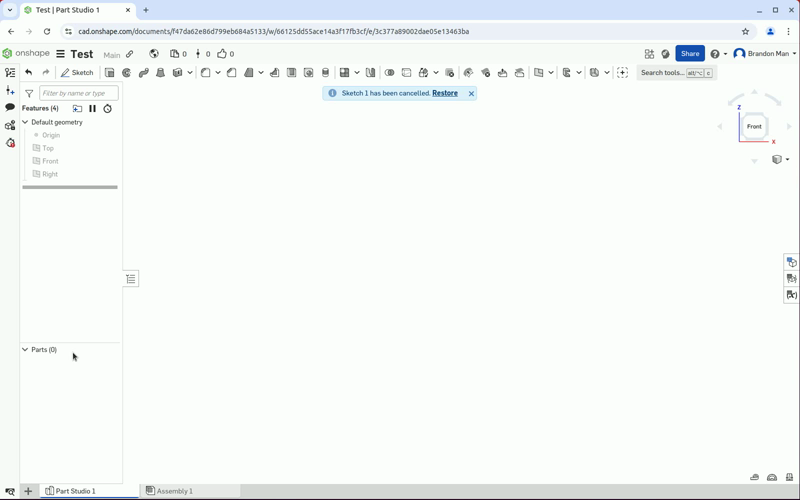
key(shift+y)
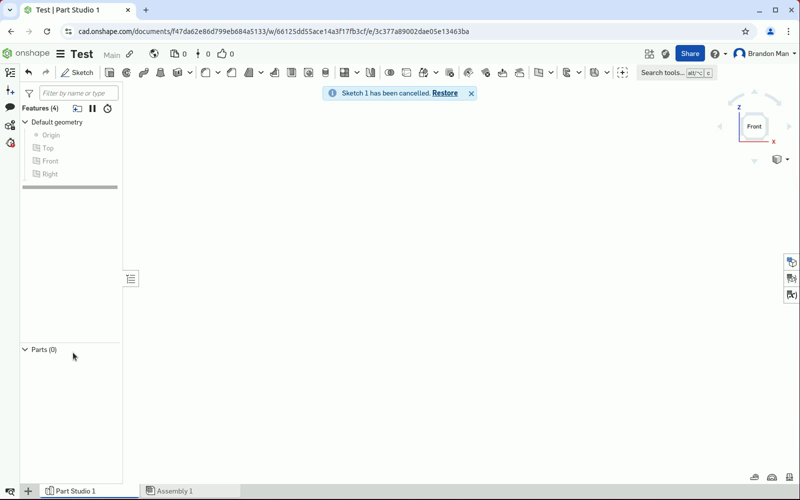
key(shift+s)
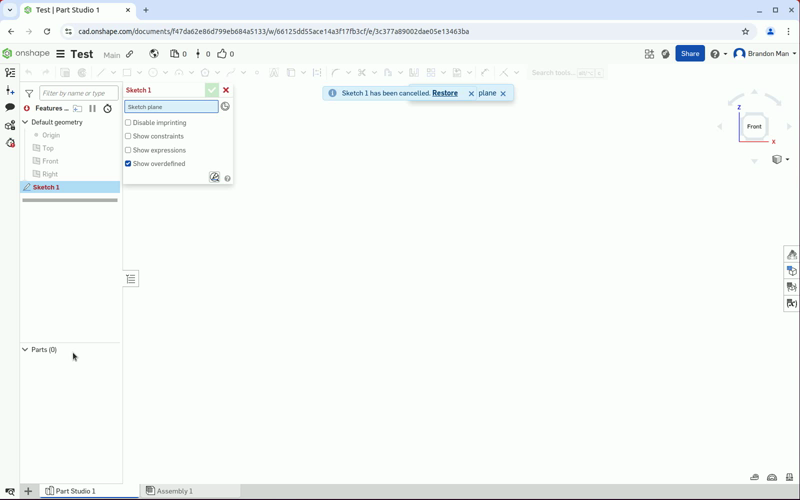
mouse_move(73, 163)
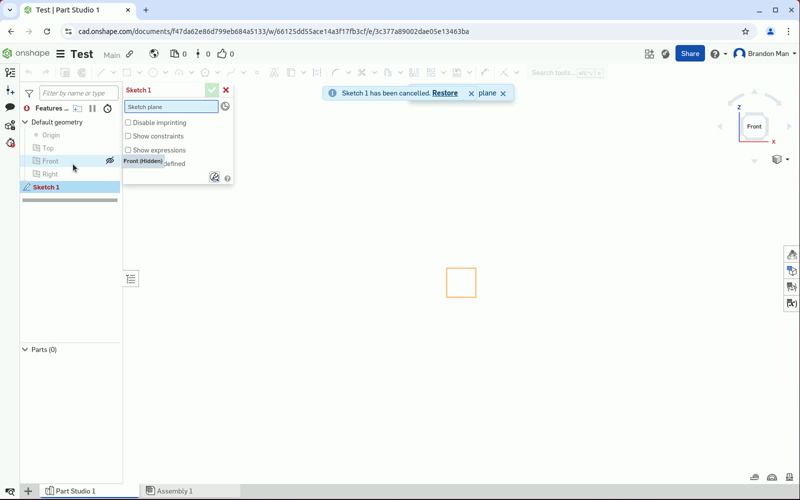
click(73, 163)
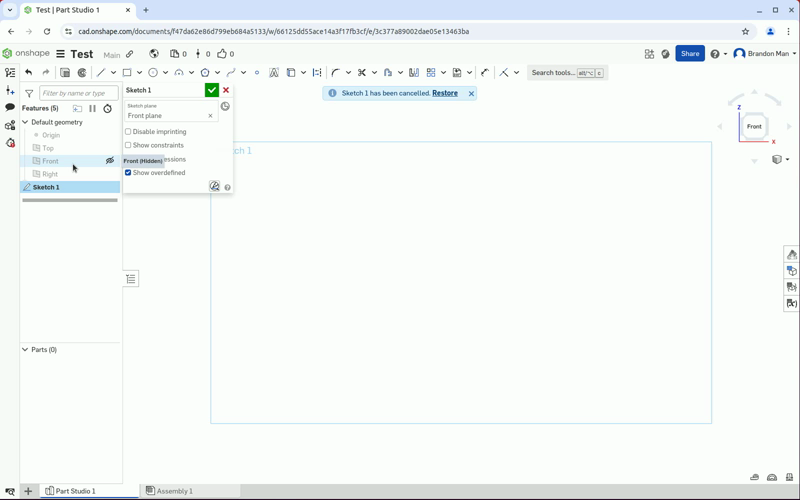
mouse_move(73, 352)
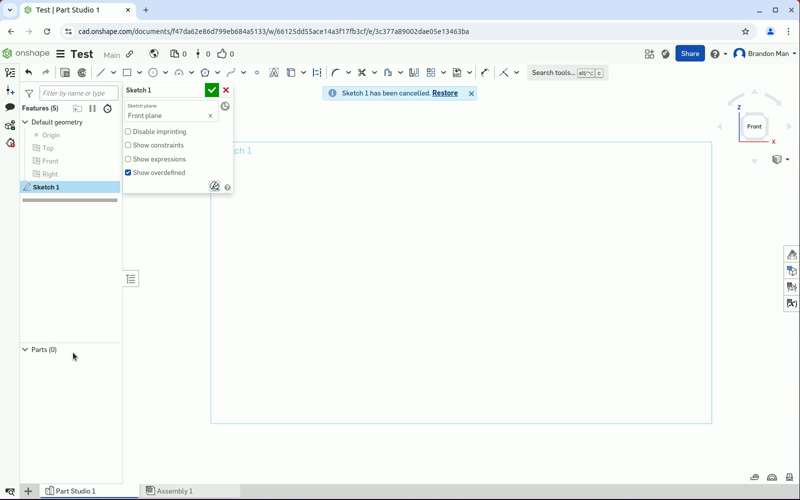
key(y)
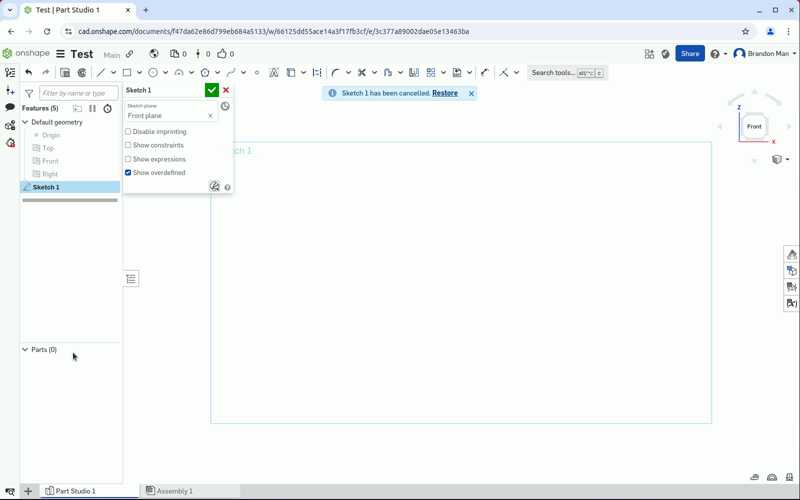
key(l)
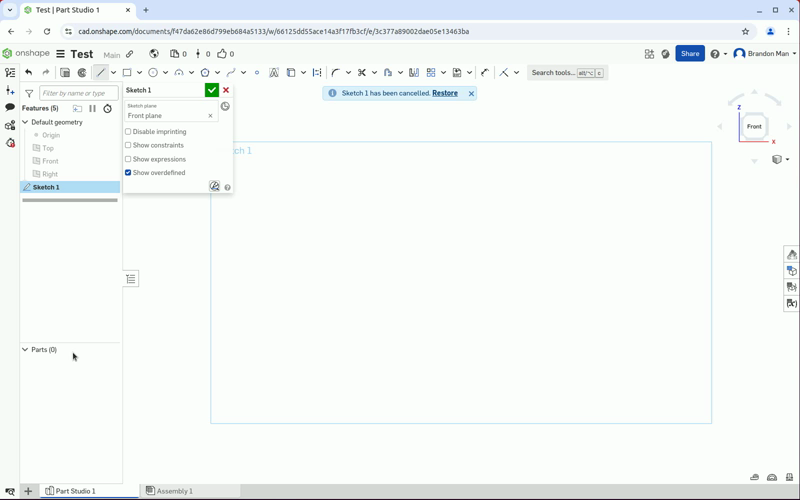
key_down(shift)
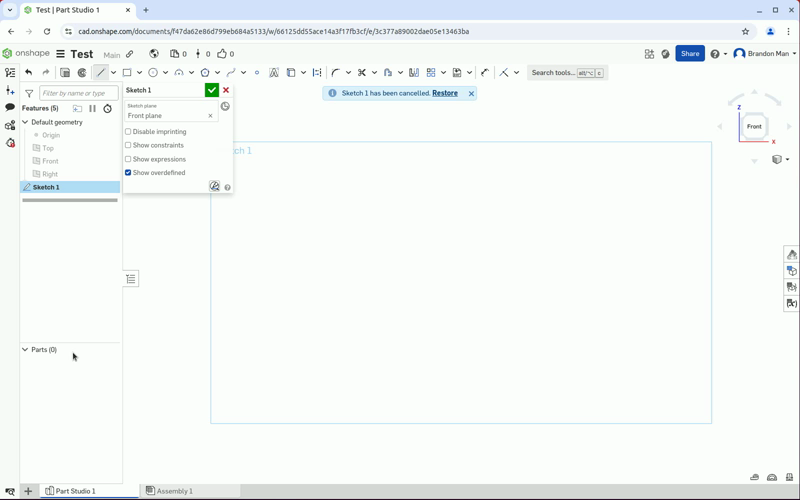
mouse_move(348, 282)
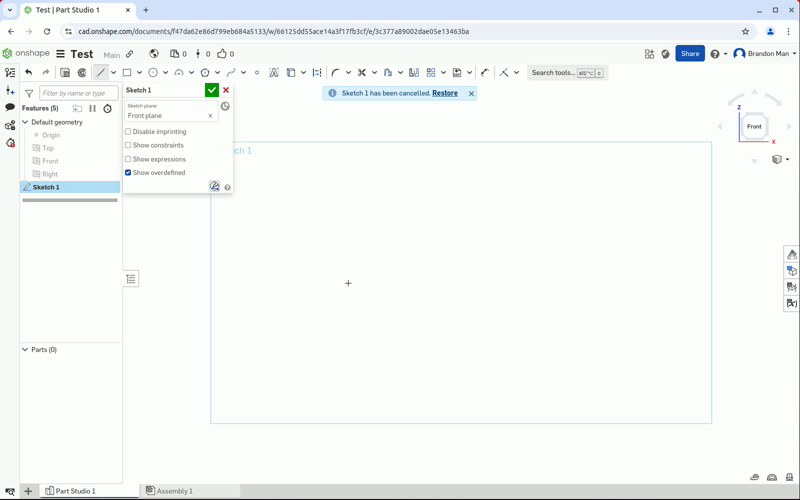
click(348, 282)
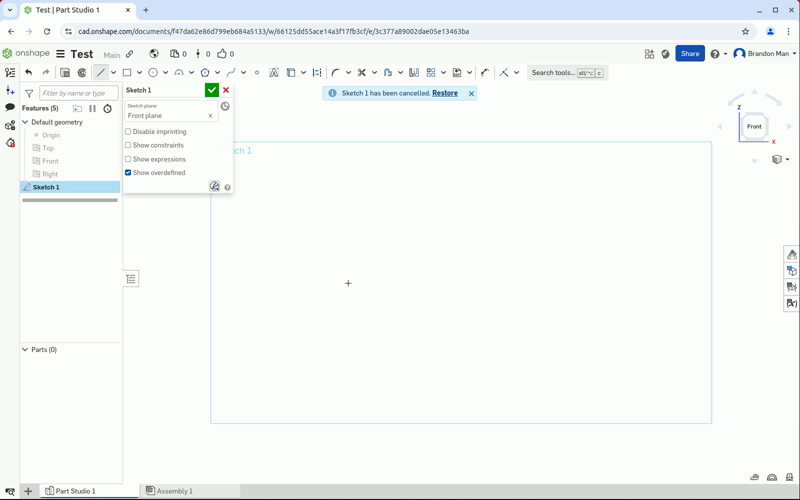
key_up(shift)
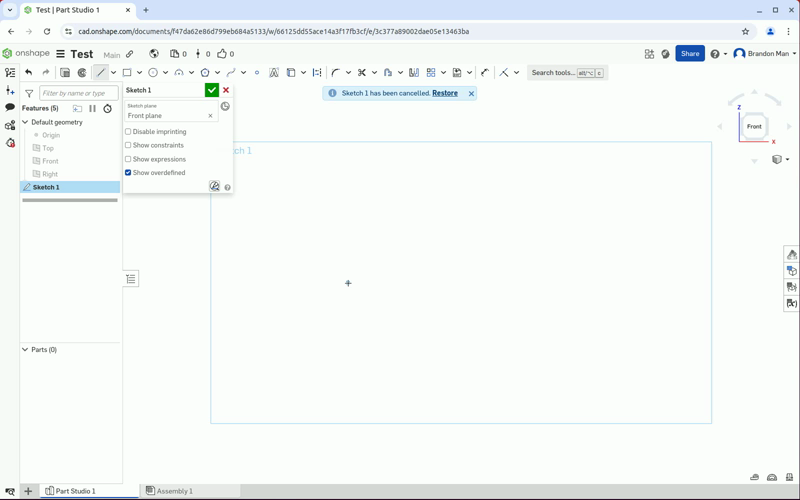
key_down(shift)
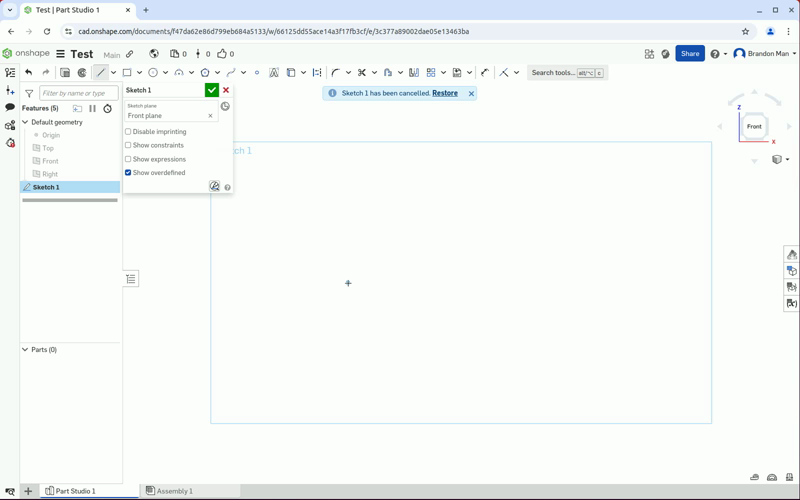
mouse_move(460, 282)
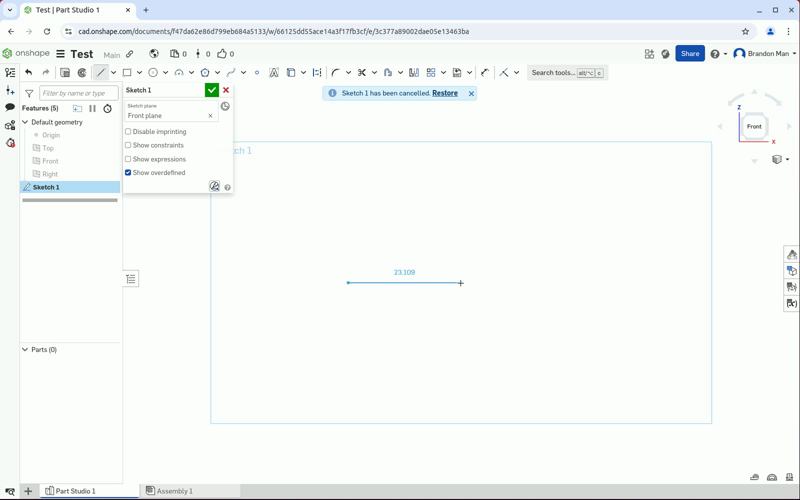
click(460, 282)
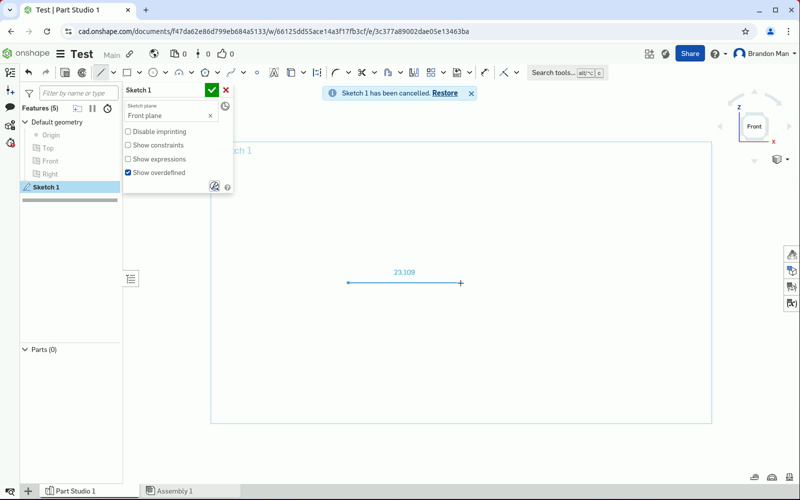
key_up(shift)
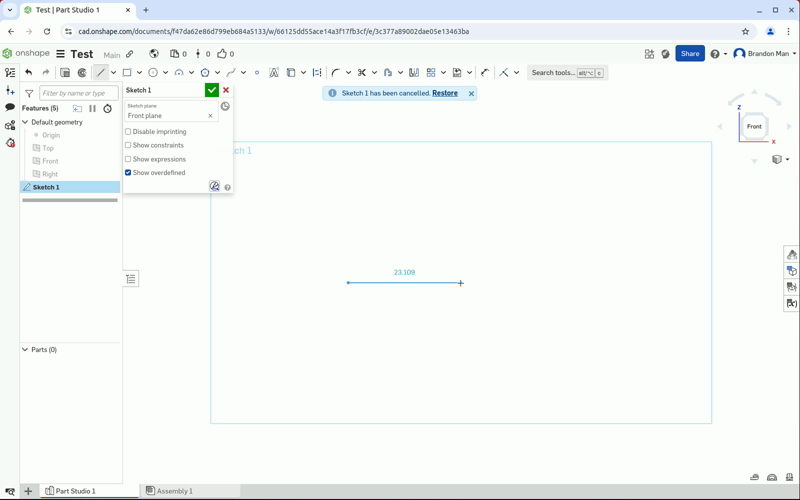
key_down(shift)
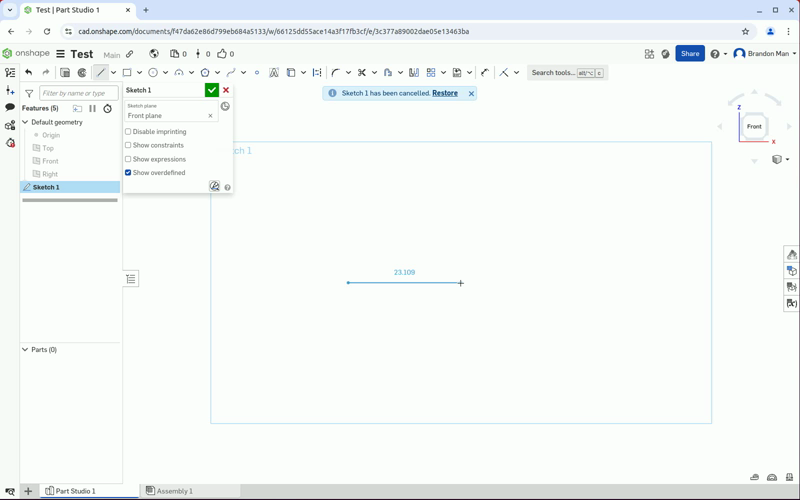
mouse_move(460, 170)
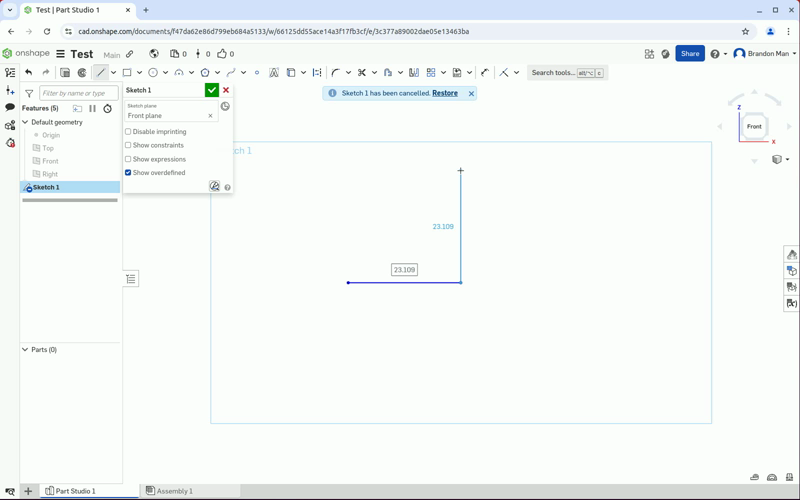
click(460, 170)
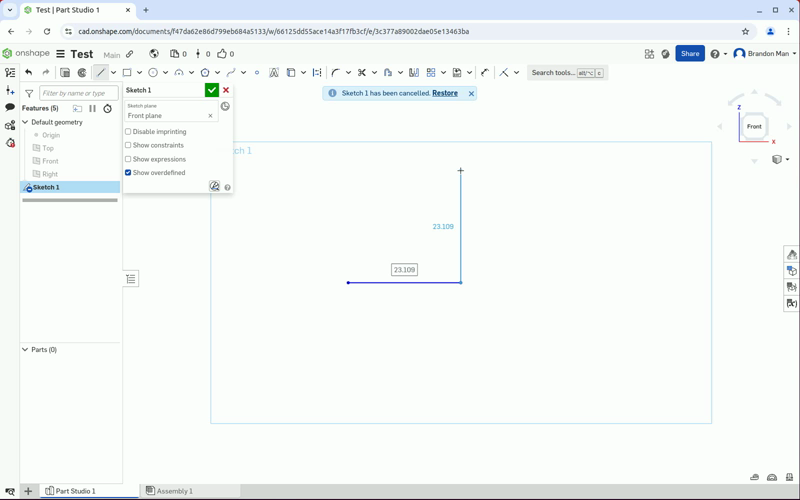
key_up(shift)
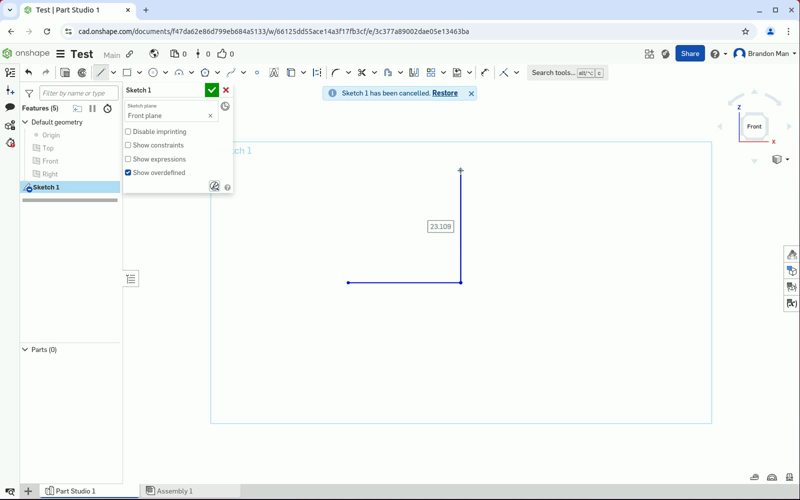
key_down(shift)
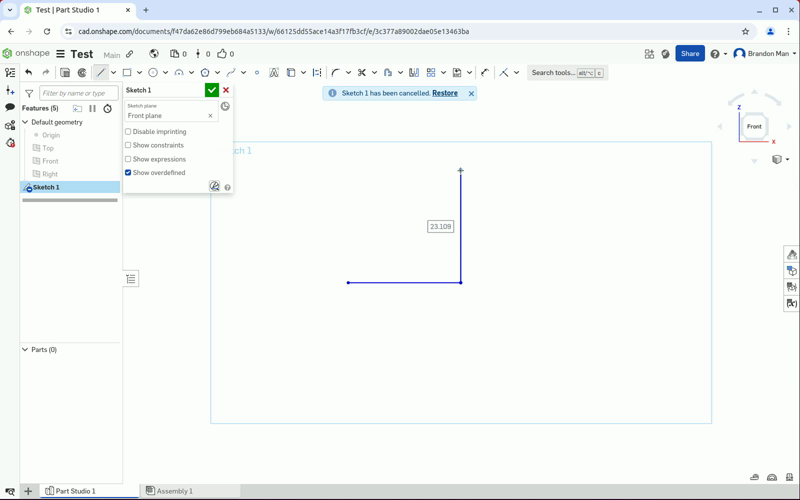
mouse_move(348, 170)
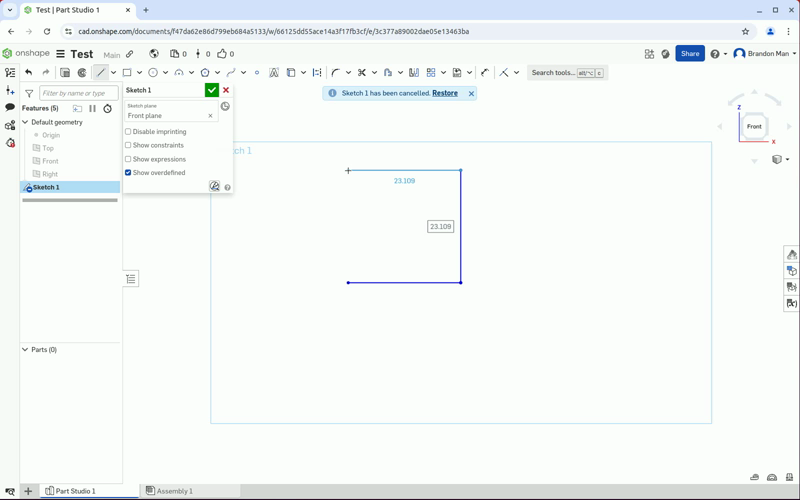
click(348, 170)
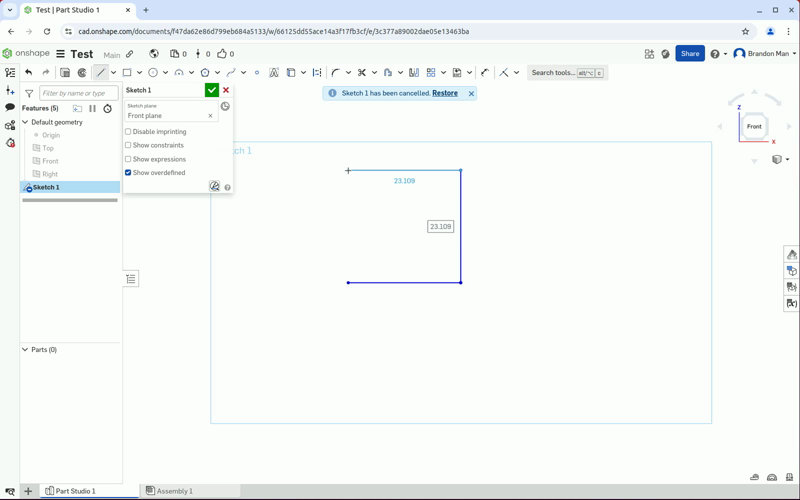
key_up(shift)
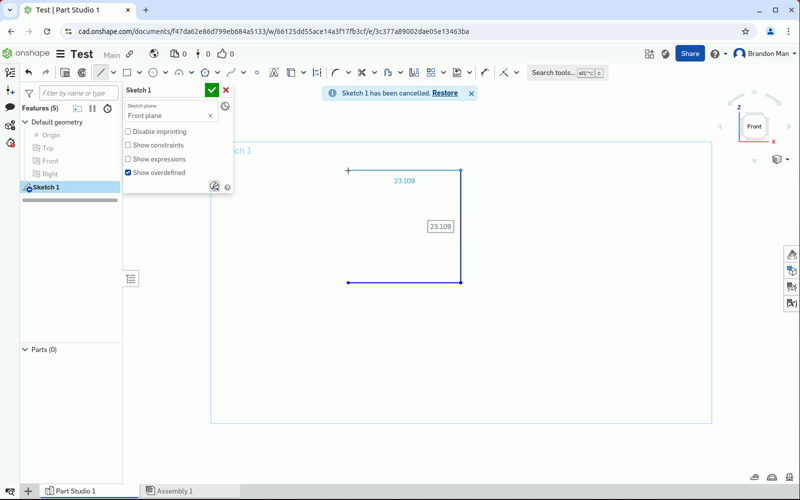
key_down(shift)
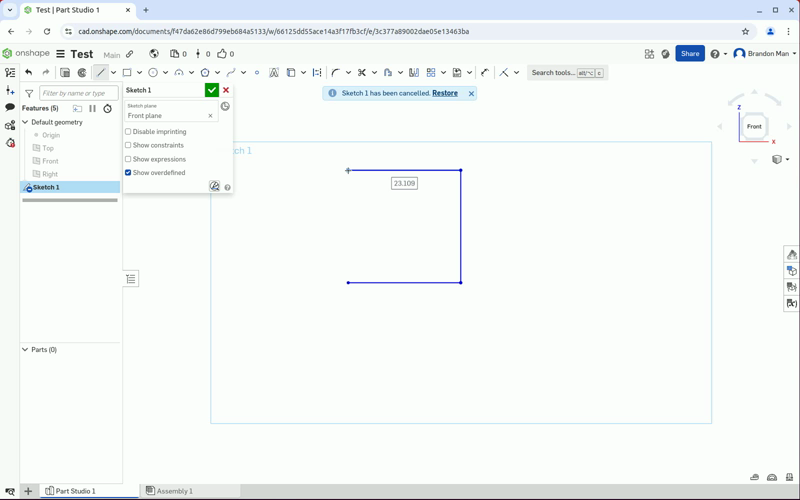
mouse_move(348, 282)
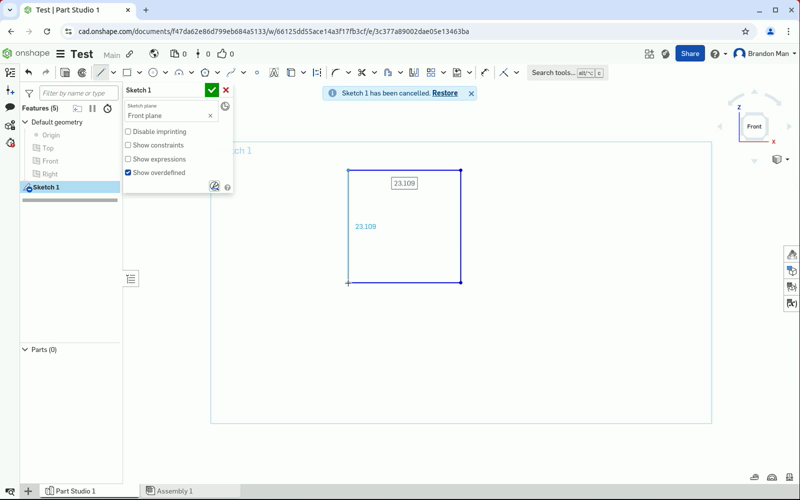
key_up(shift)
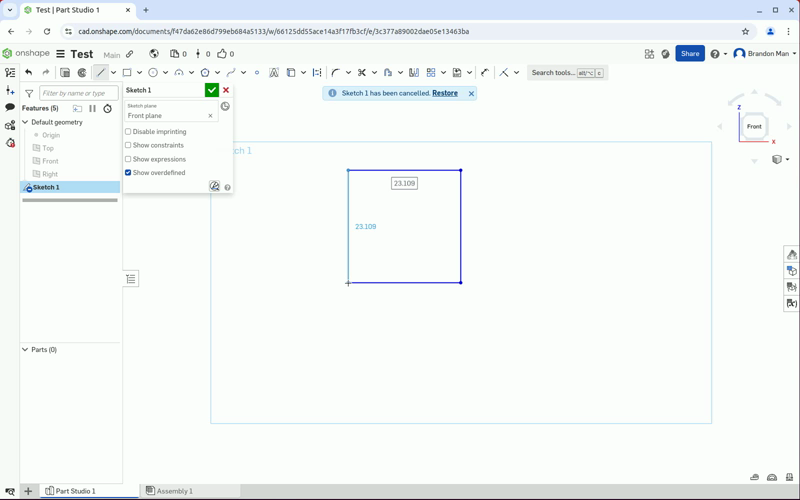
click(348, 282)
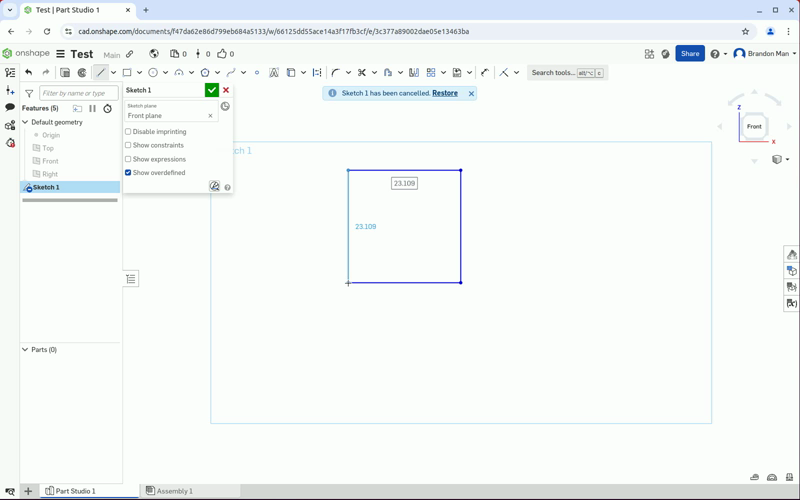
key(esc)
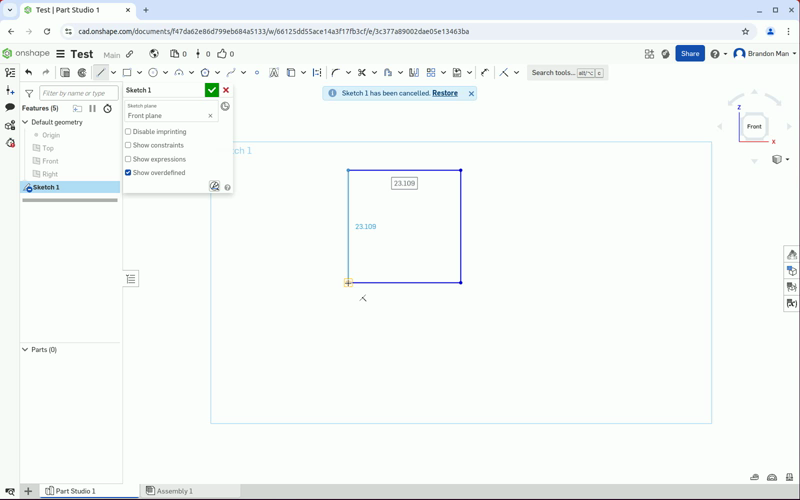
mouse_move(440, 205)
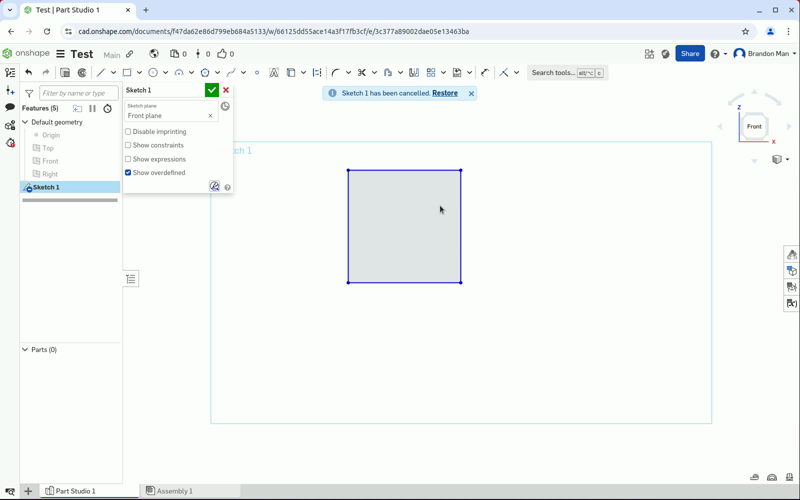
click(440, 205)
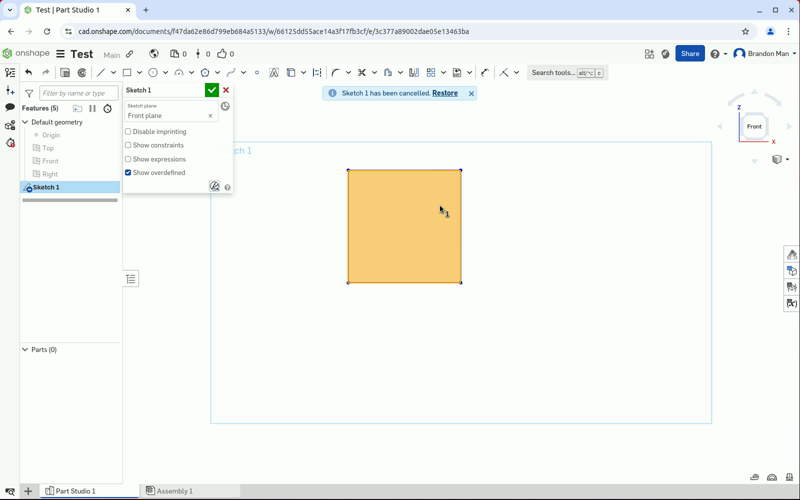
mouse_move(73, 352)
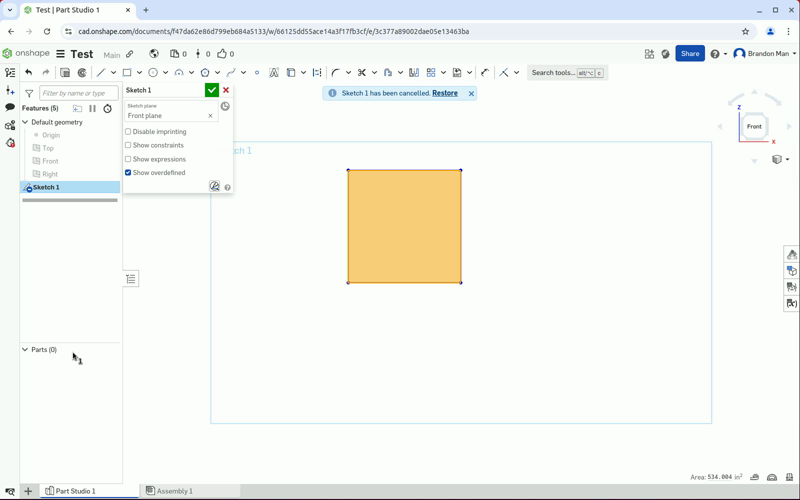
key(shift+y)
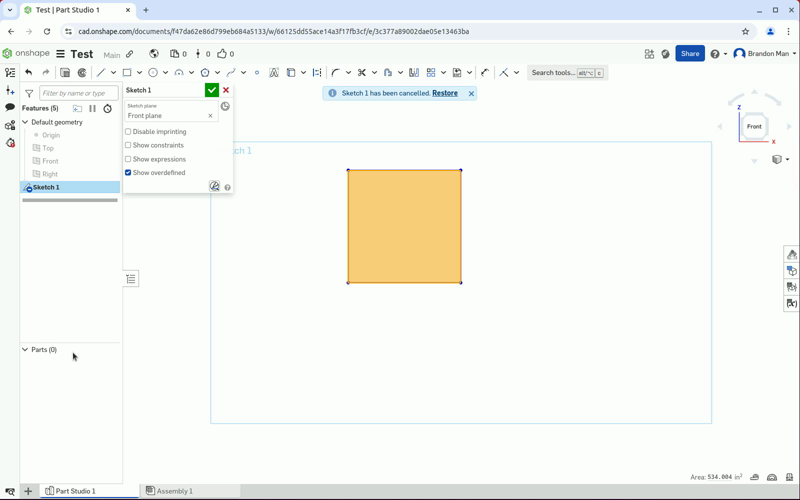
key(shift+e)
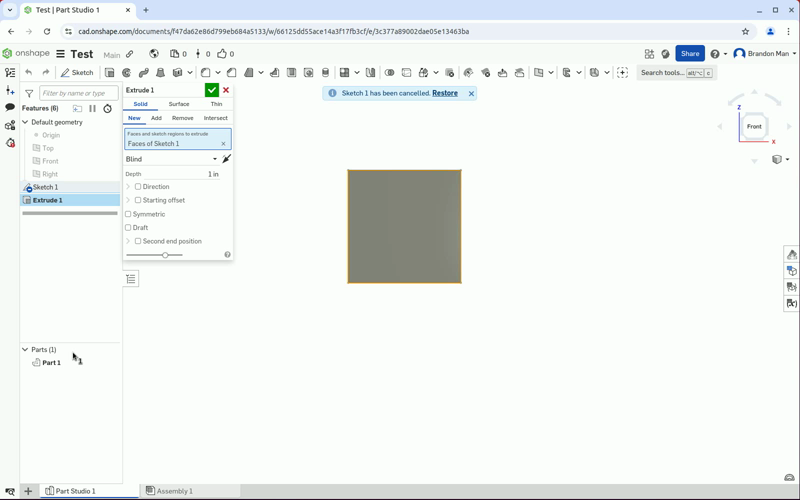
mouse_move(143, 106)
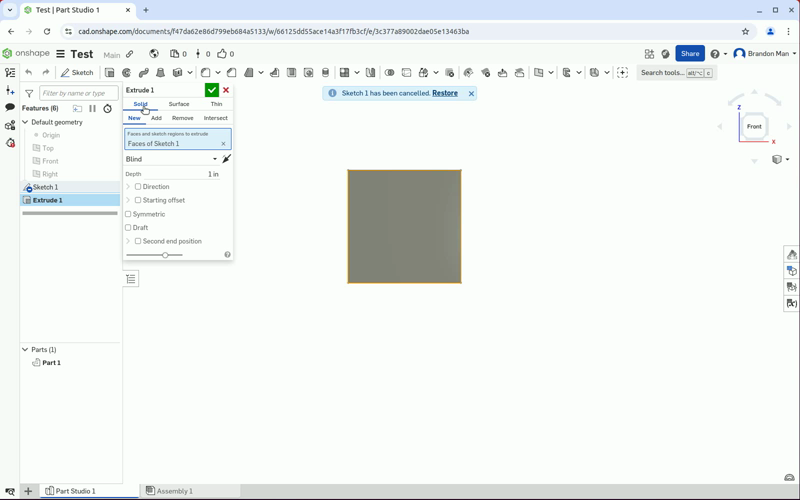
click(143, 106)
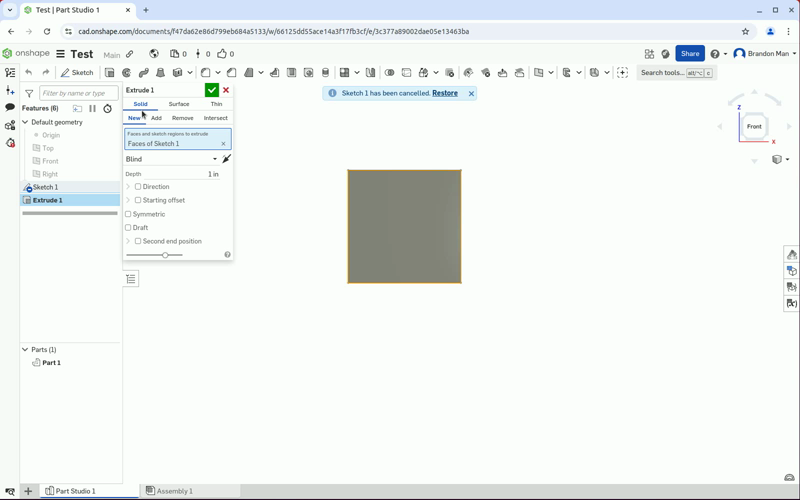
mouse_move(137, 120)
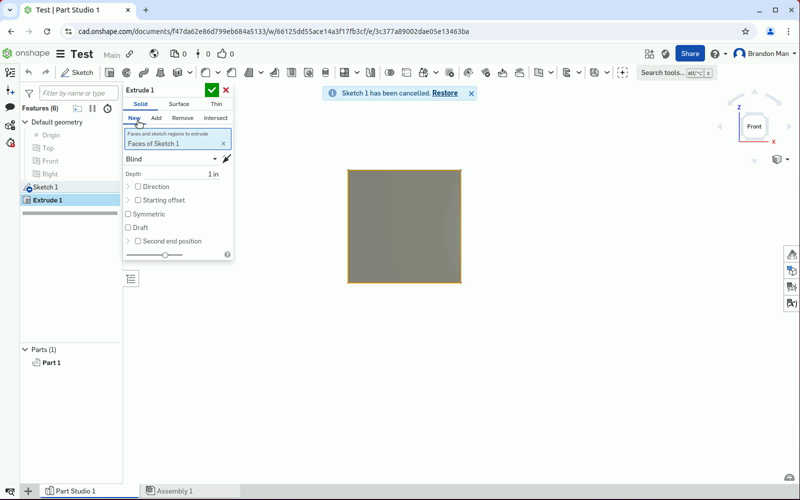
click(137, 120)
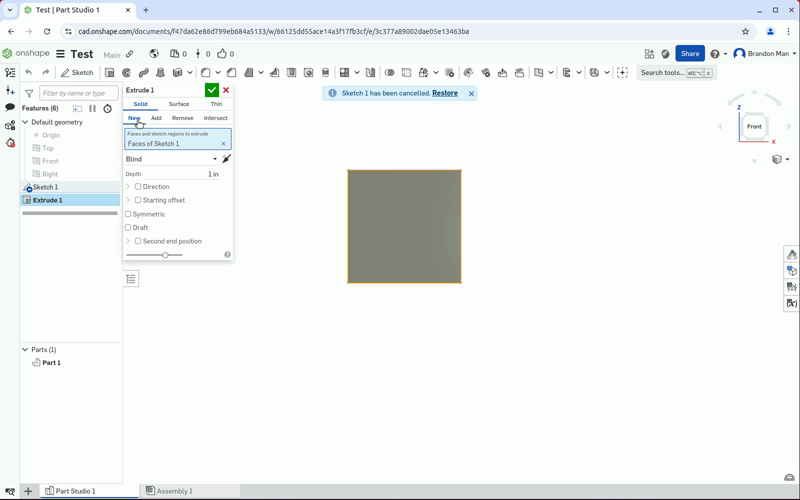
key(tab, 4)
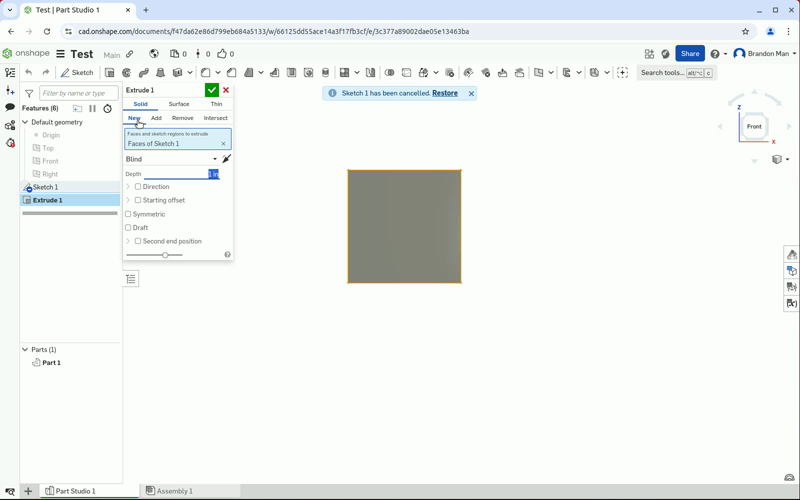
text(23.108)
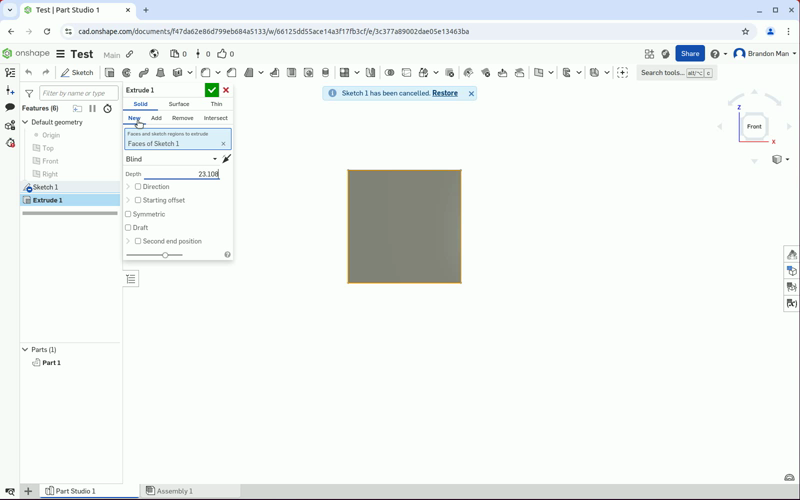
key(enter)
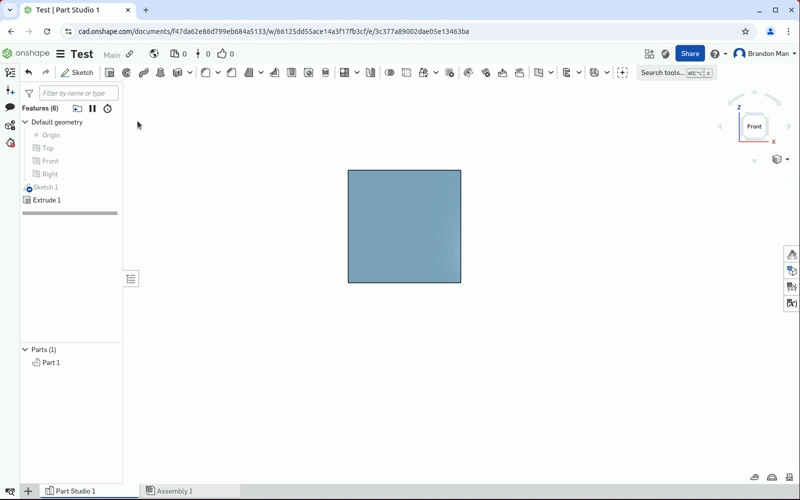
key(shift+h)
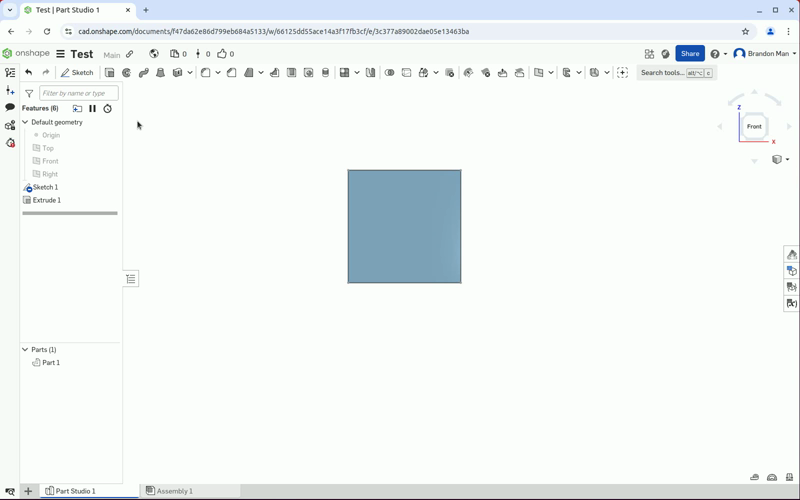
key(shift+h)
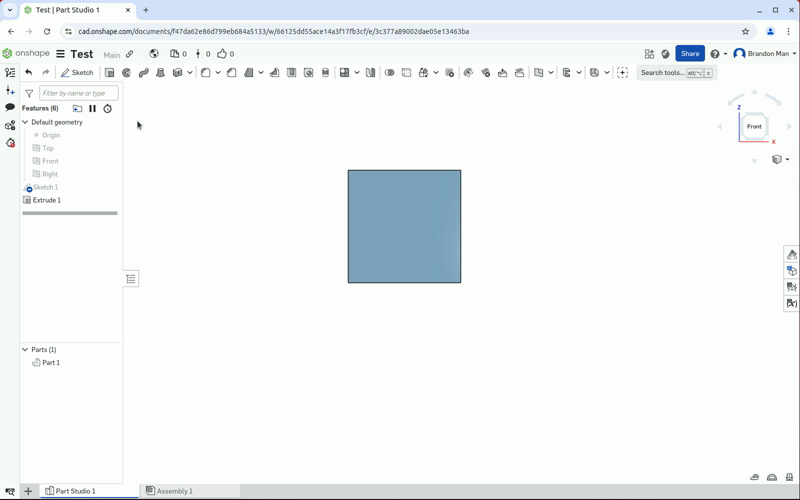
mouse_move(73, 189)
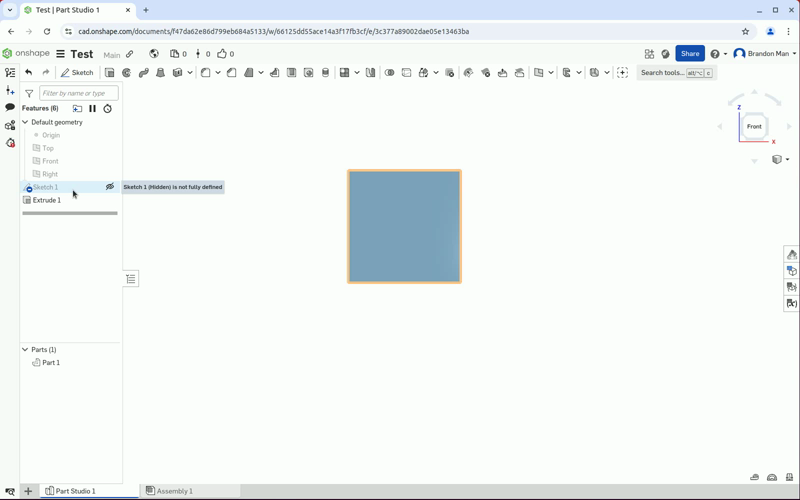
click(73, 189)
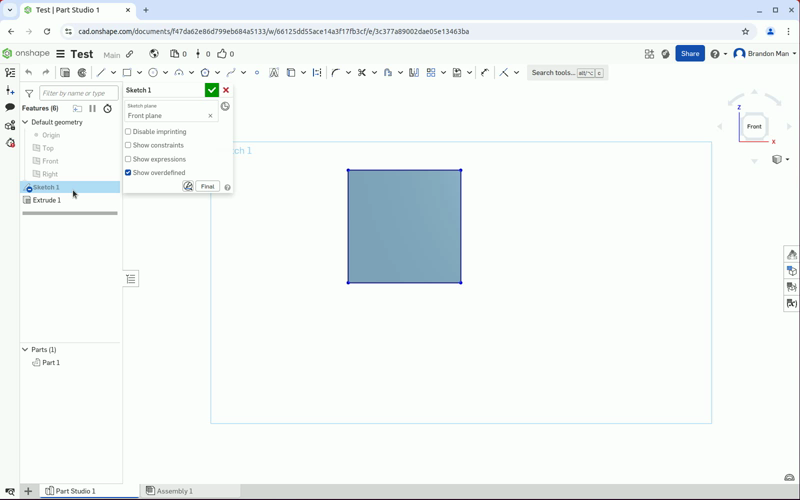
mouse_move(229, 92)
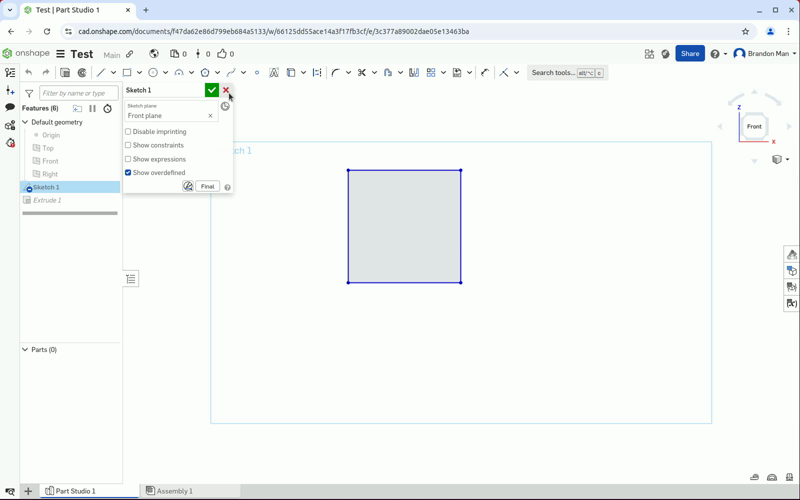
click(229, 92)
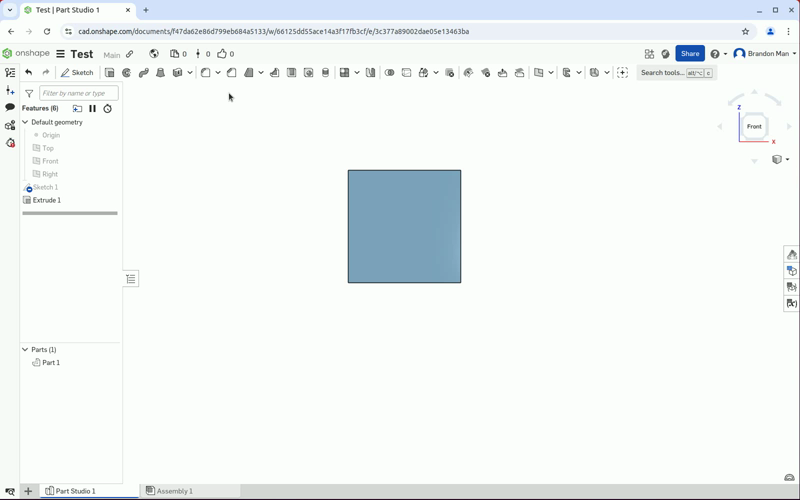
mouse_move(541, 75)
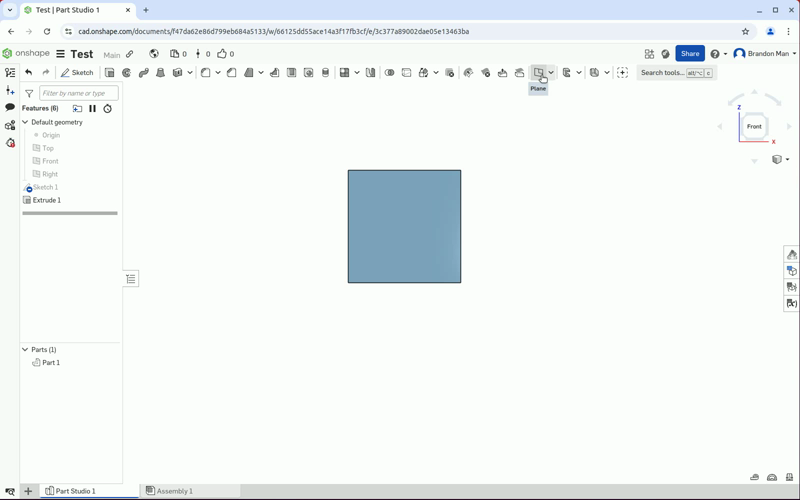
click(541, 75)
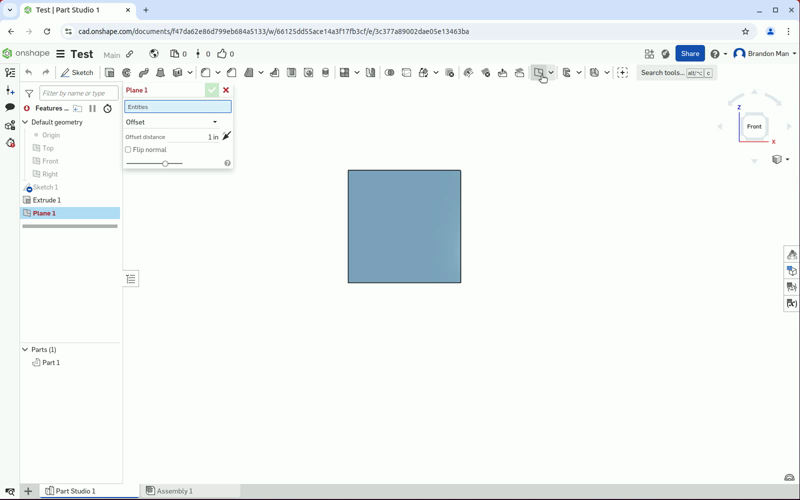
mouse_move(73, 163)
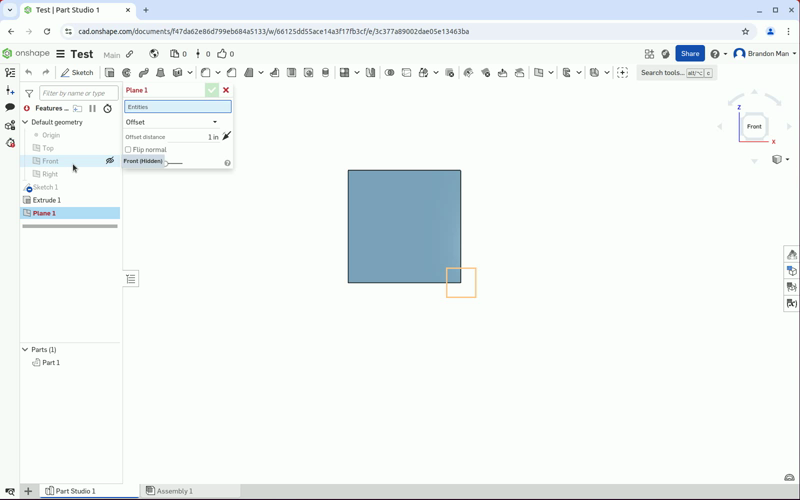
click(73, 163)
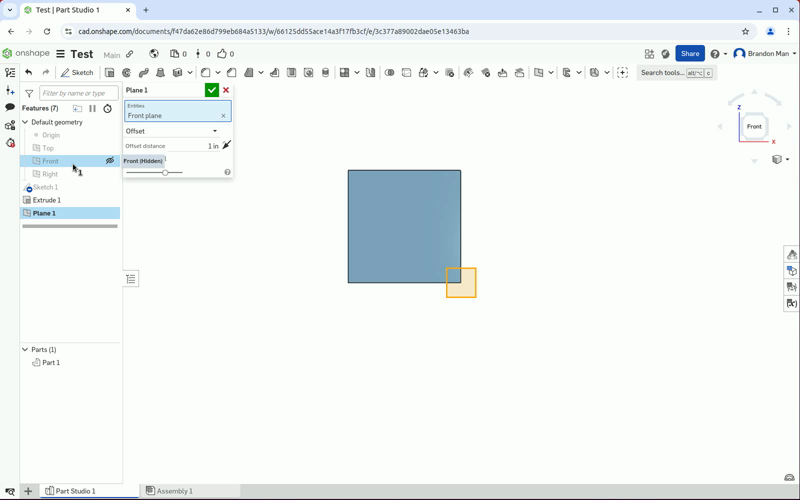
key(tab, 2)
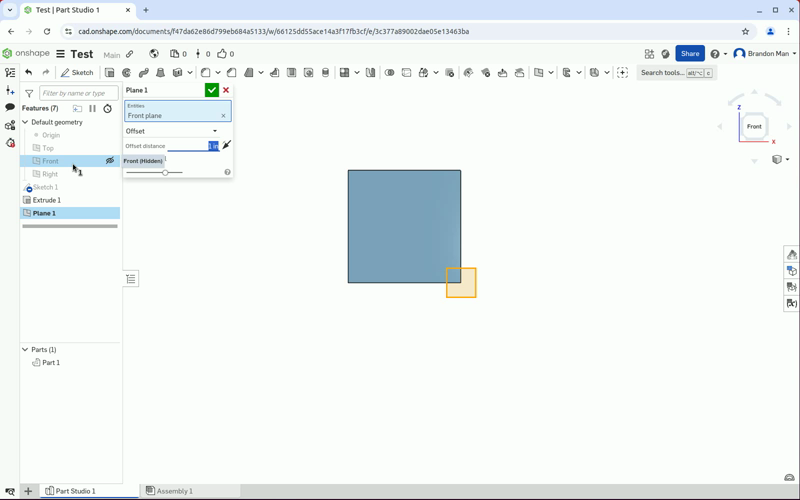
text(23.108)
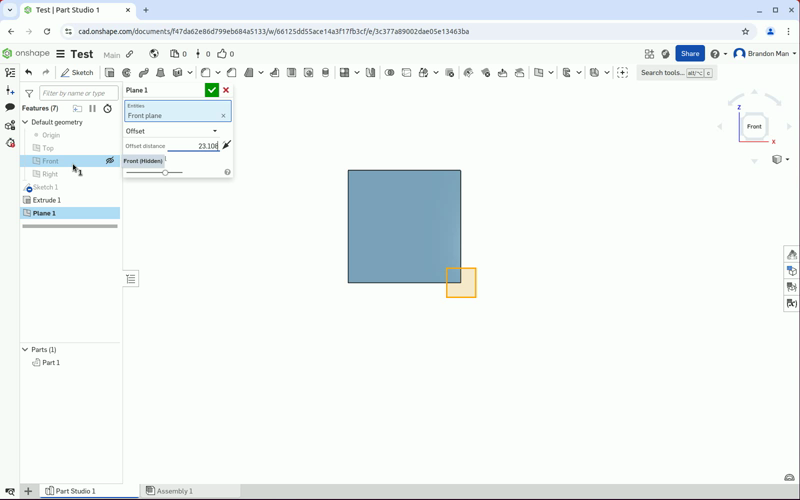
key(enter, 2)
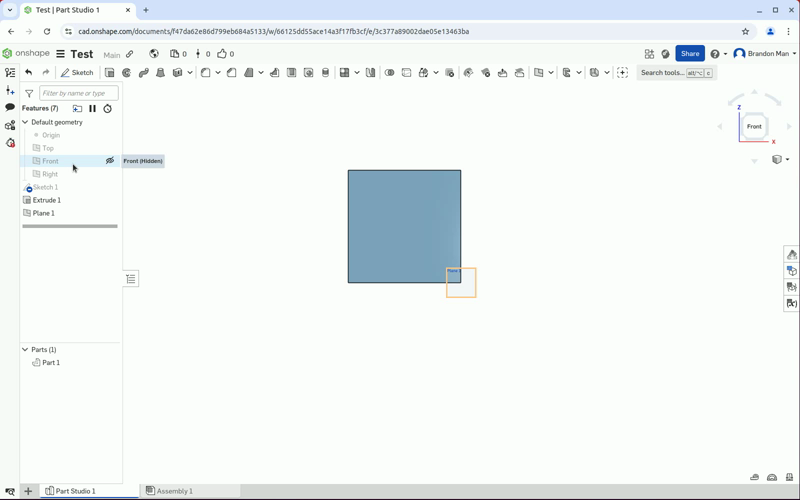
key(shift+s)
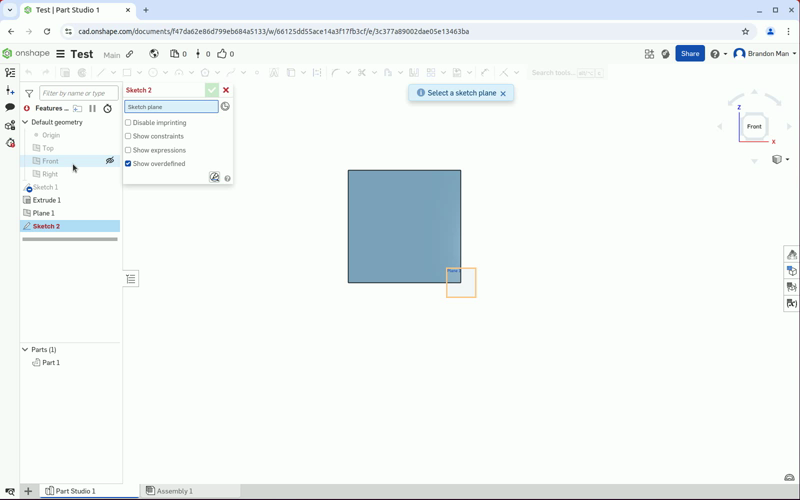
mouse_move(73, 215)
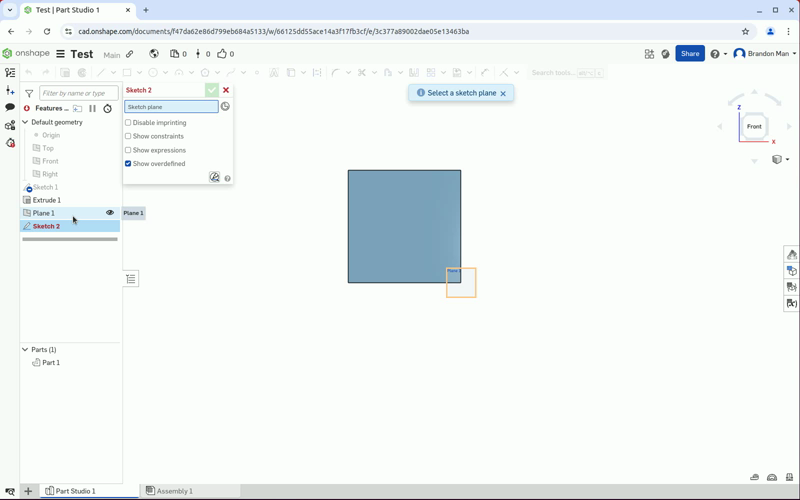
click(73, 215)
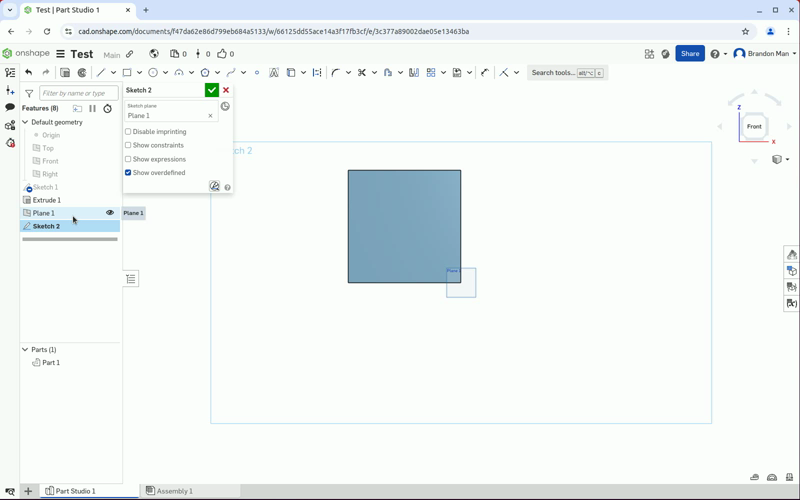
mouse_move(73, 352)
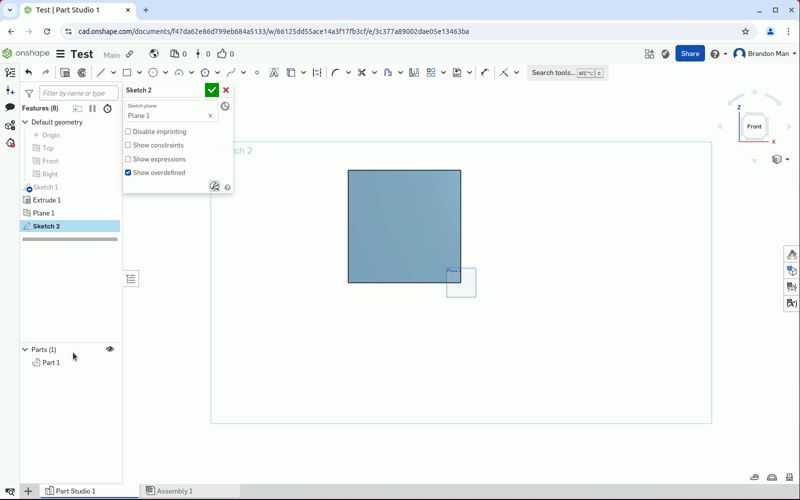
key(y)
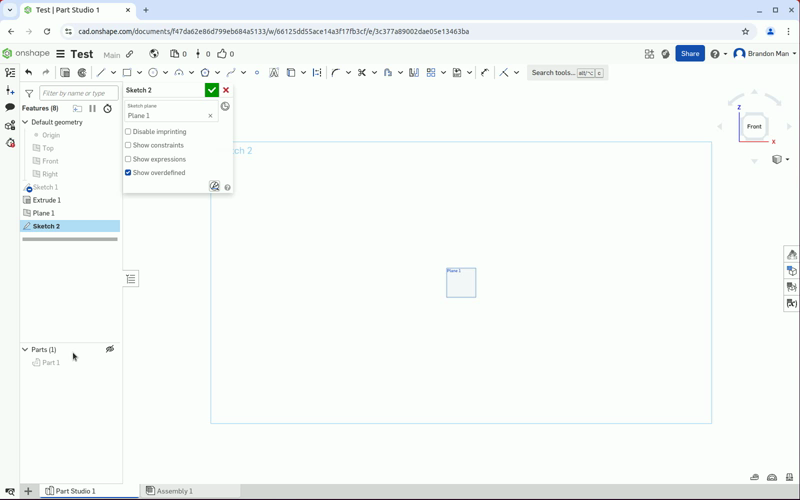
key(l)
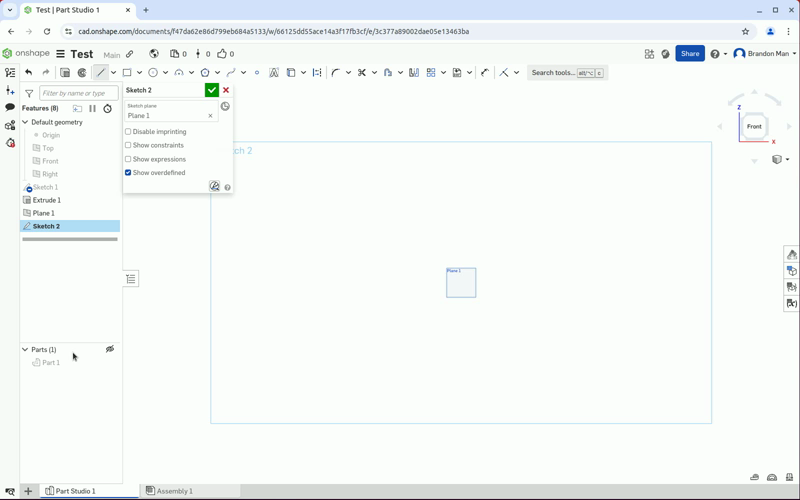
key_down(shift)
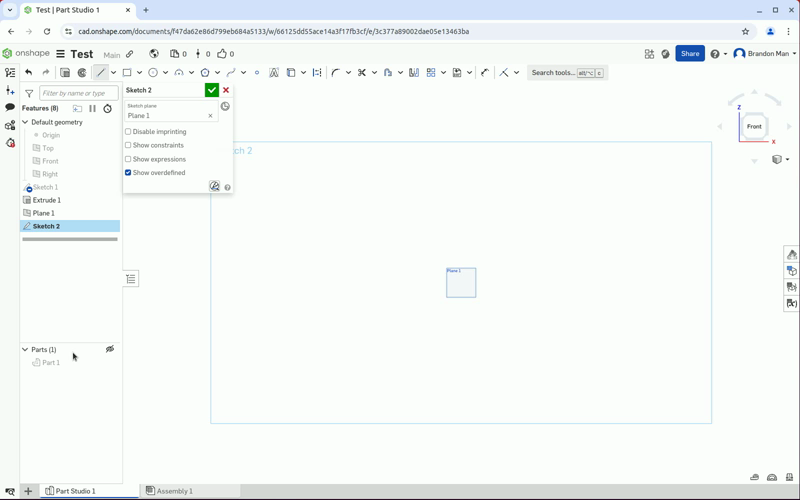
mouse_move(348, 226)
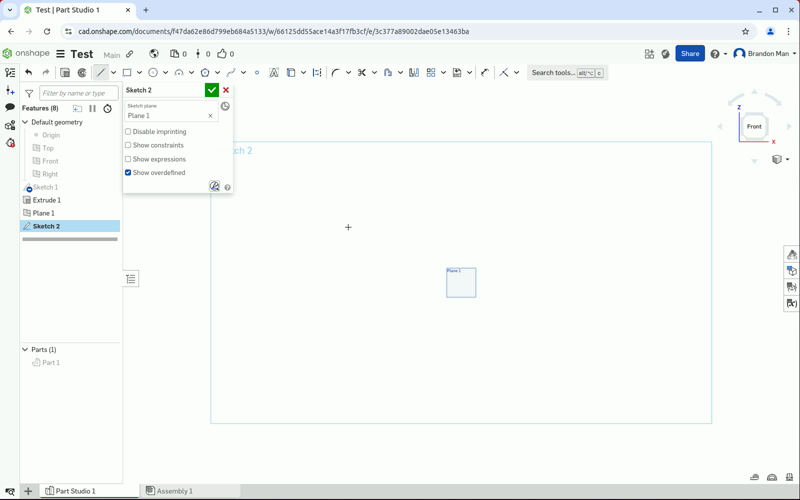
click(348, 226)
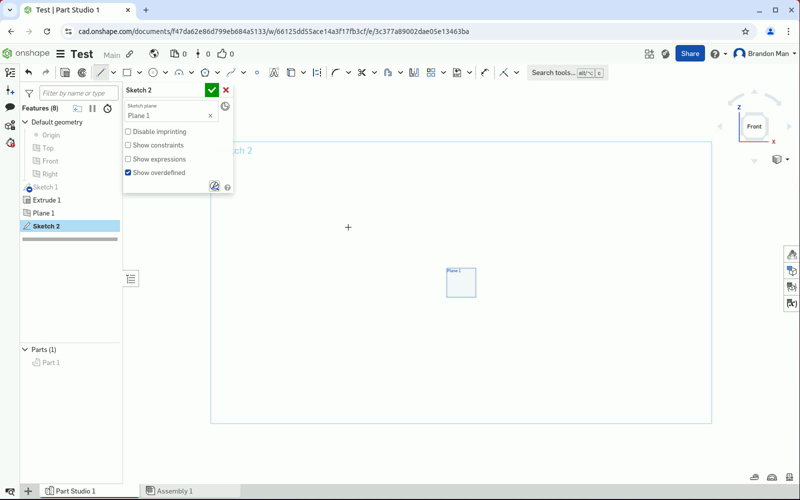
key_up(shift)
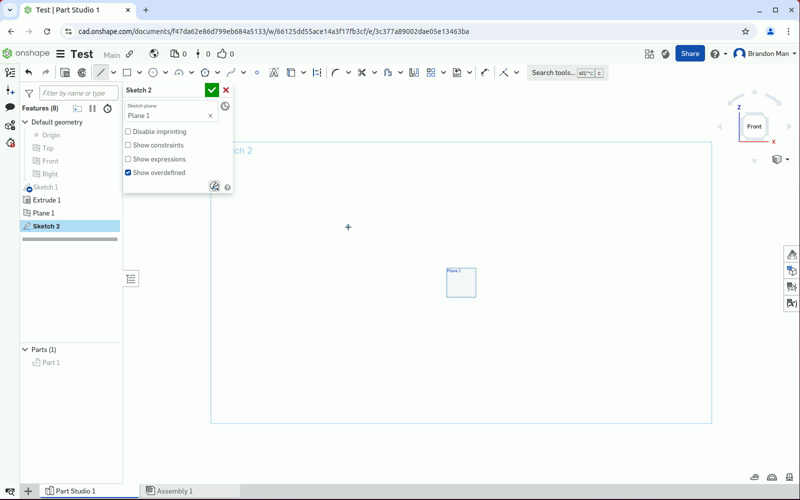
key_down(shift)
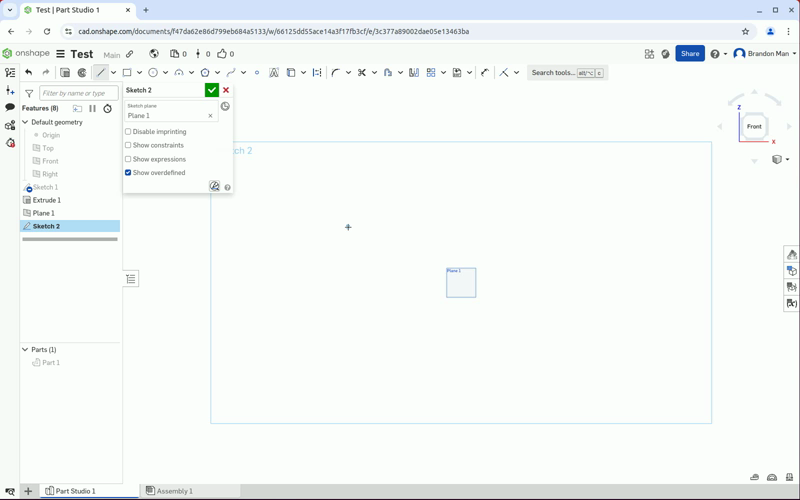
mouse_move(378, 226)
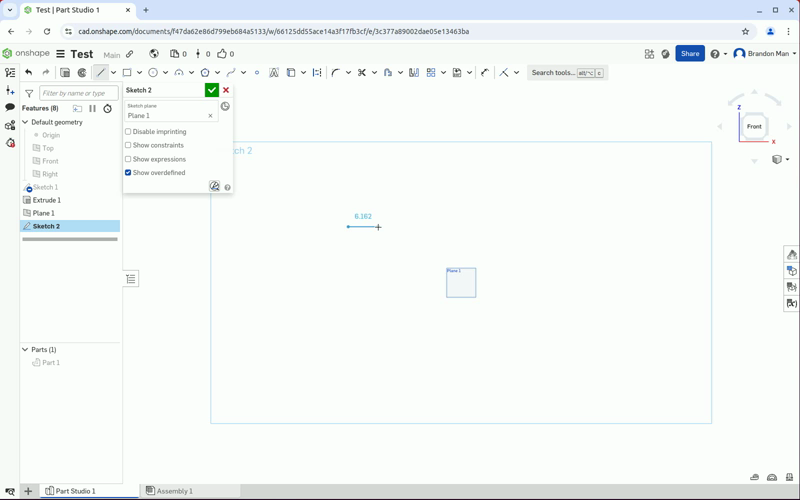
mouse_move(404, 226)
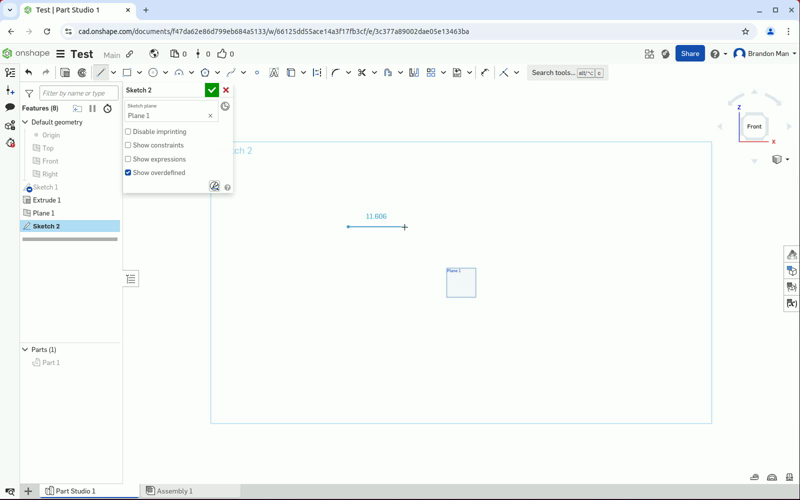
click(404, 226)
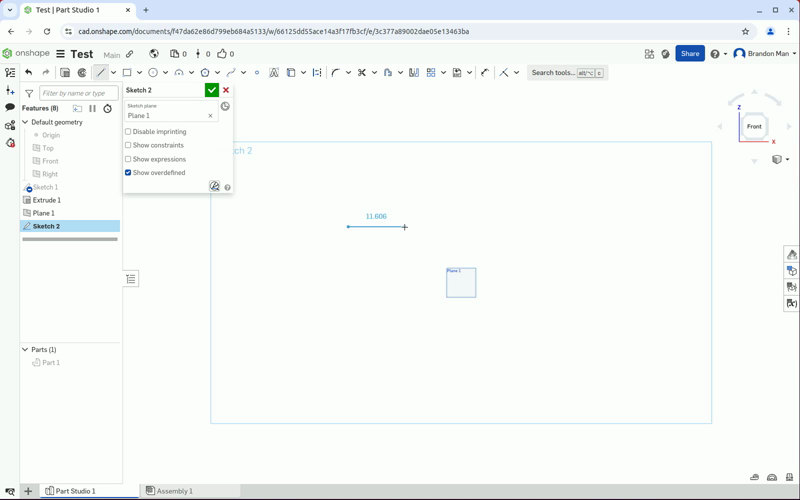
key_up(shift)
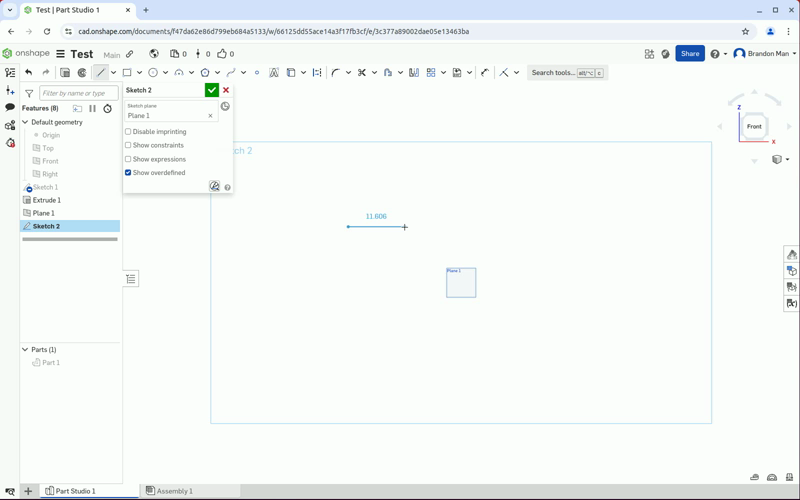
key_down(shift)
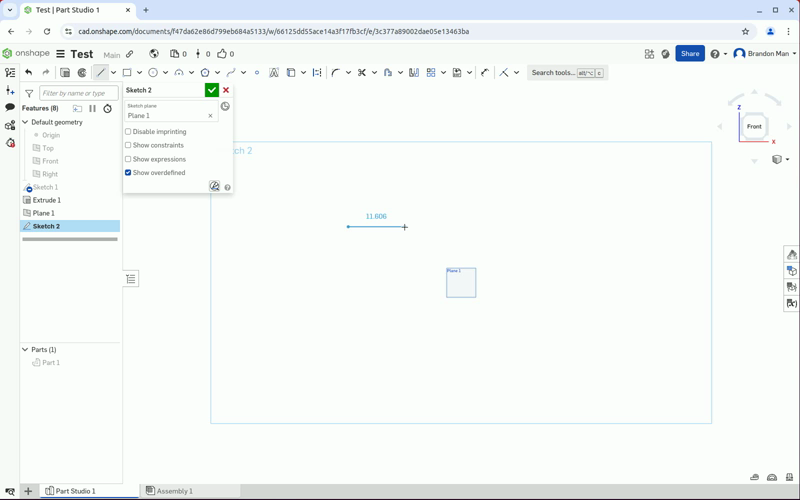
mouse_move(434, 226)
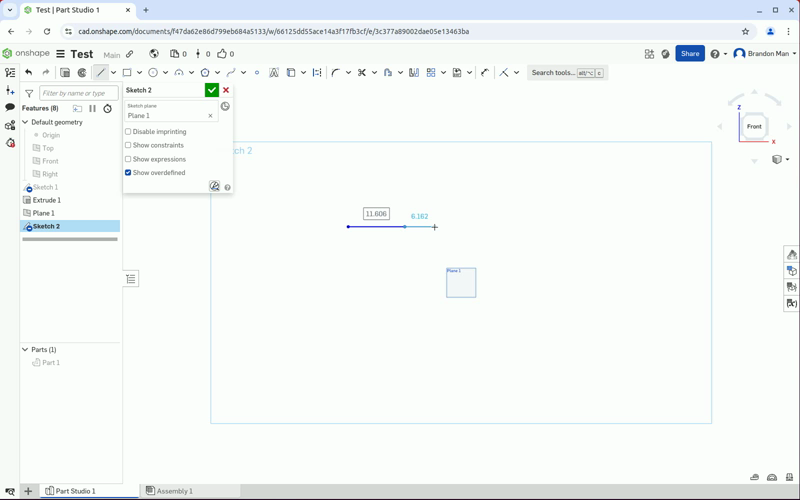
mouse_move(404, 169)
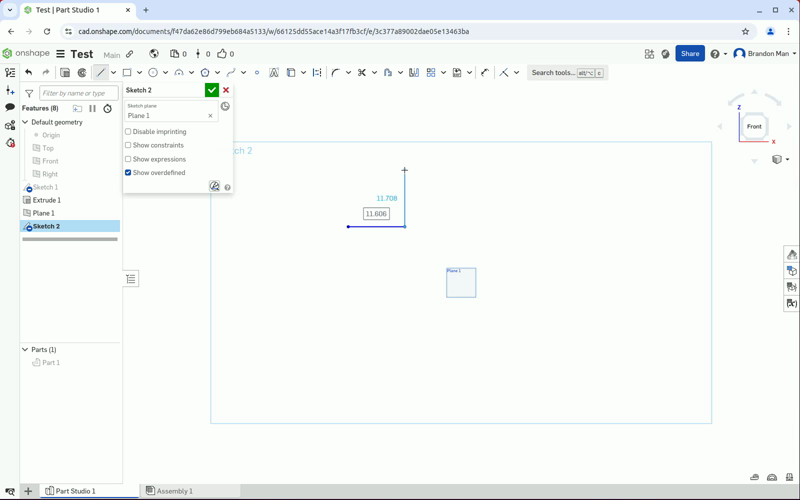
click(404, 169)
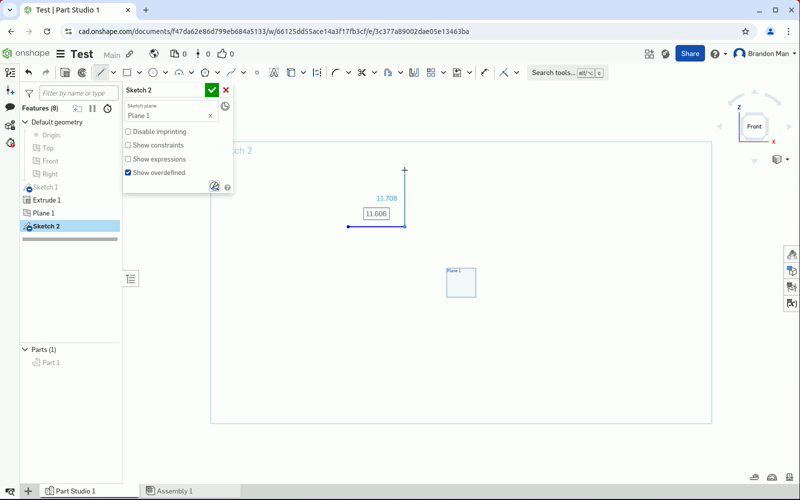
key_up(shift)
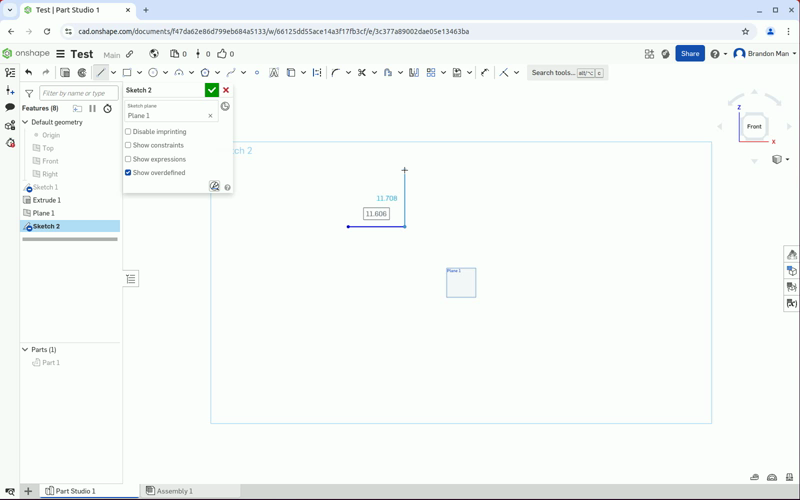
key_down(shift)
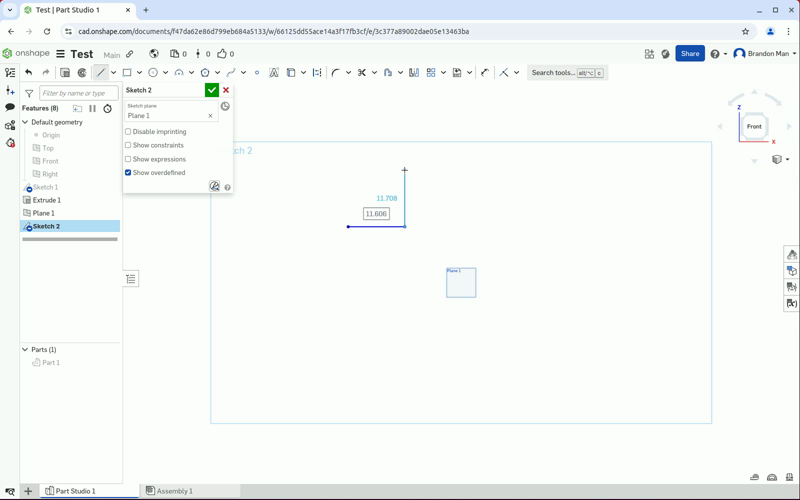
mouse_move(434, 169)
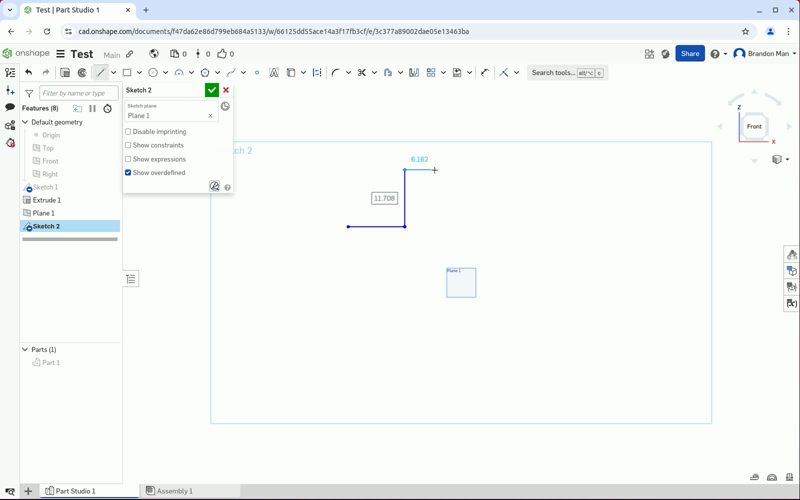
mouse_move(348, 169)
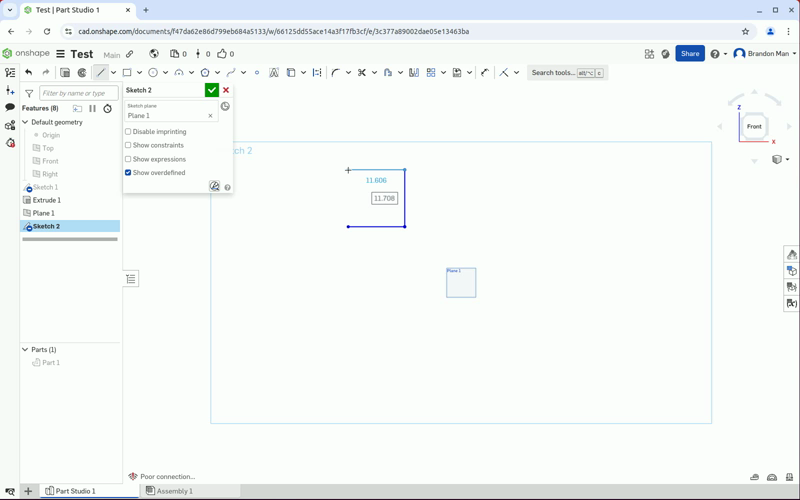
click(348, 169)
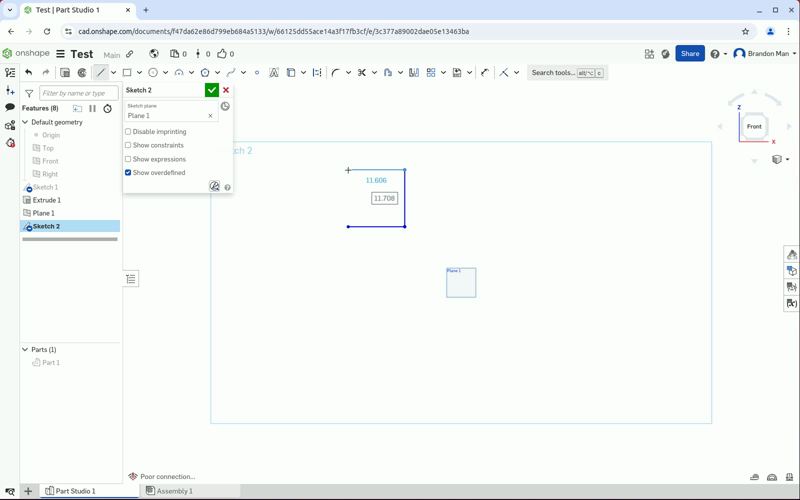
key_up(shift)
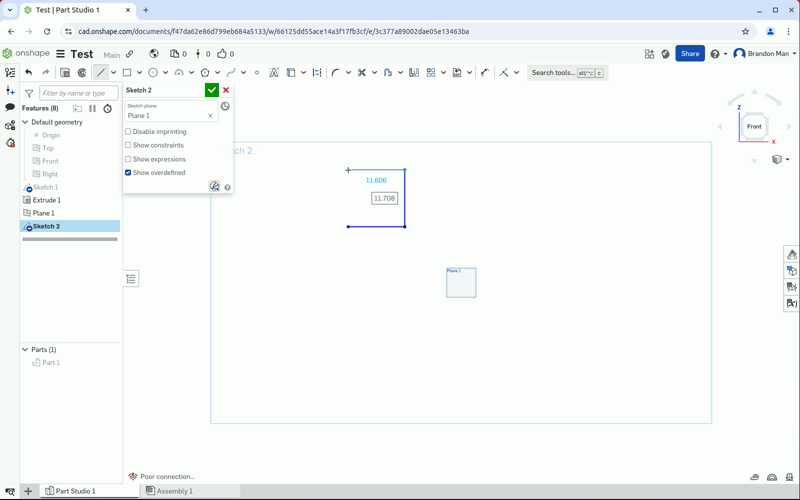
mouse_move(378, 169)
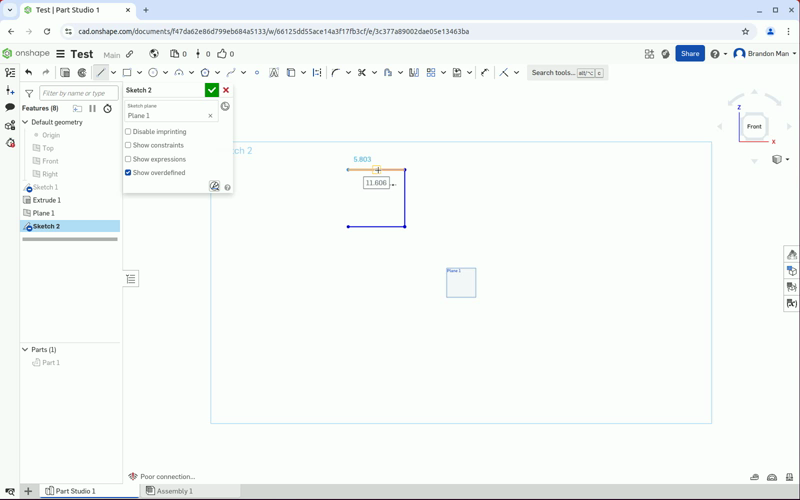
key_down(shift)
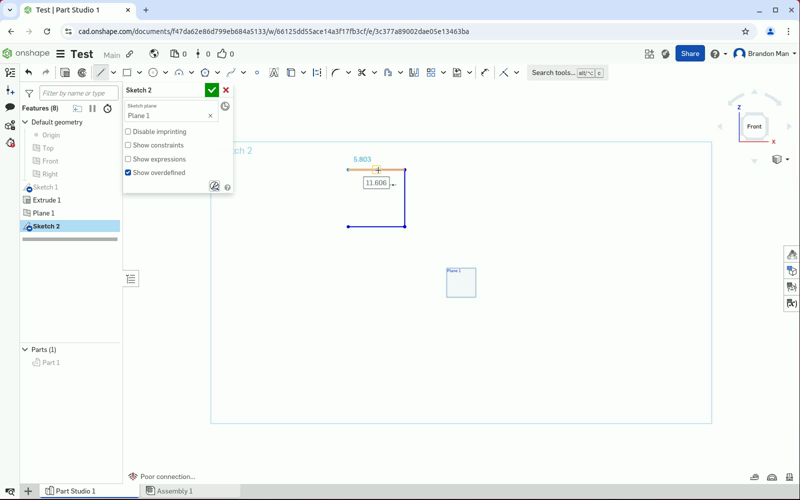
mouse_move(348, 226)
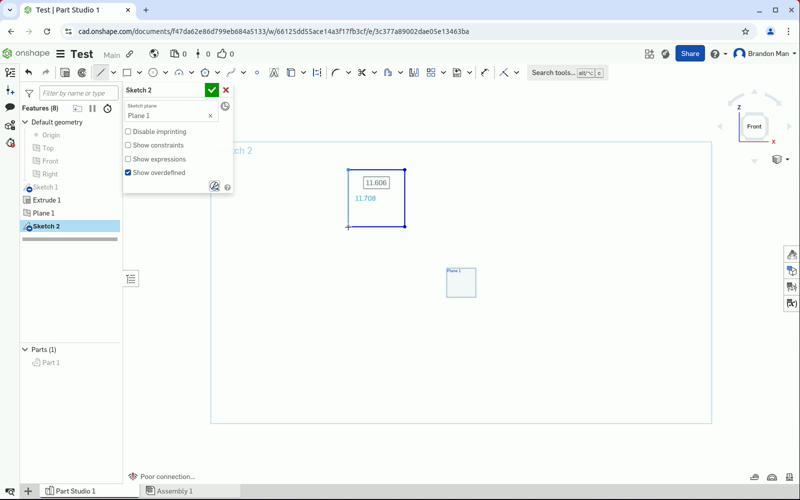
key_up(shift)
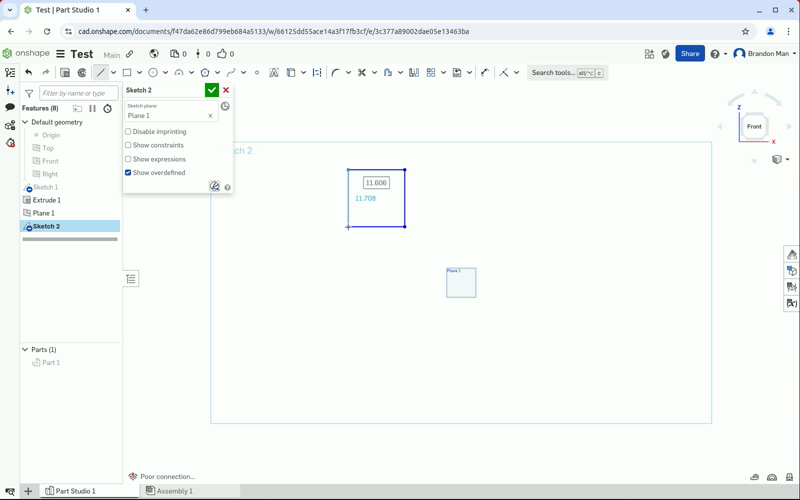
click(348, 226)
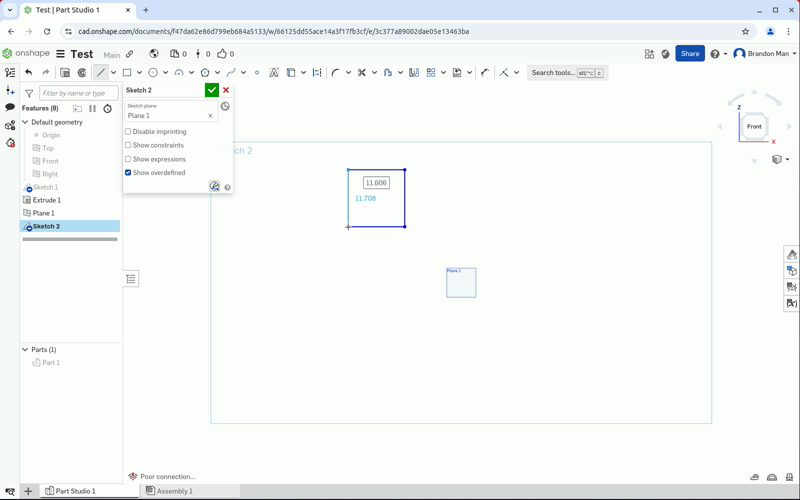
key(esc)
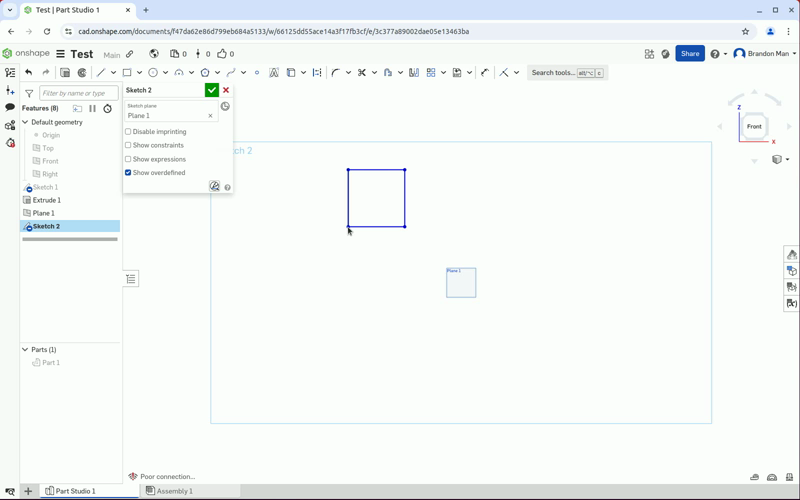
mouse_move(389, 203)
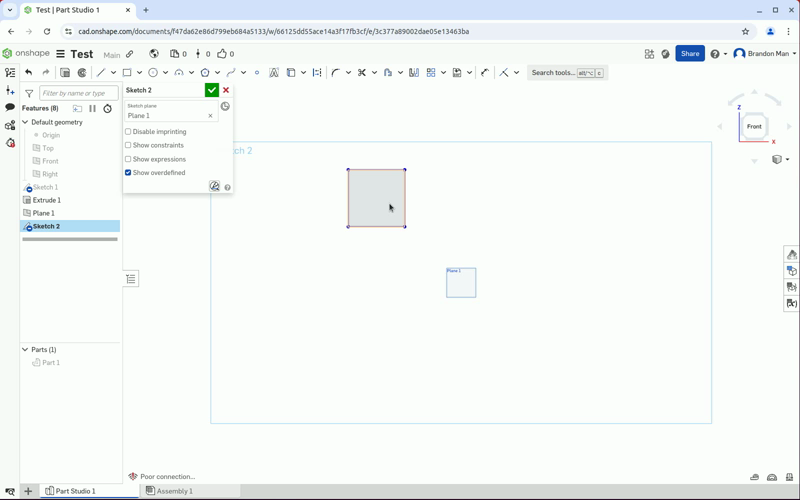
click(389, 203)
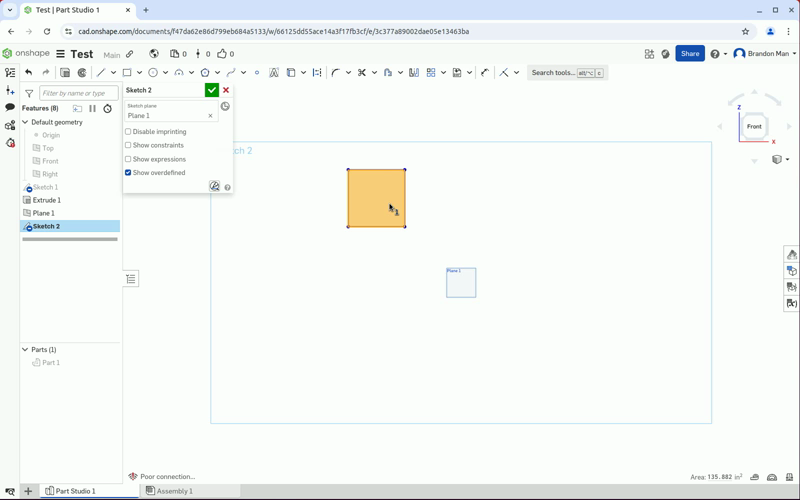
mouse_move(73, 352)
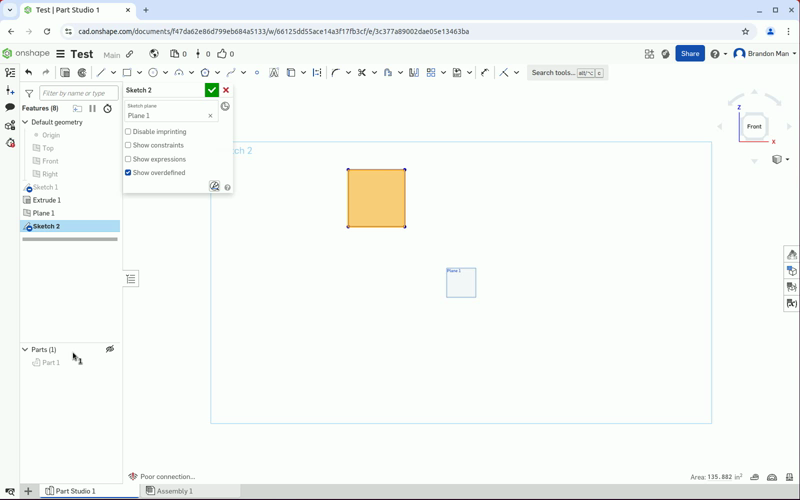
key(shift+y)
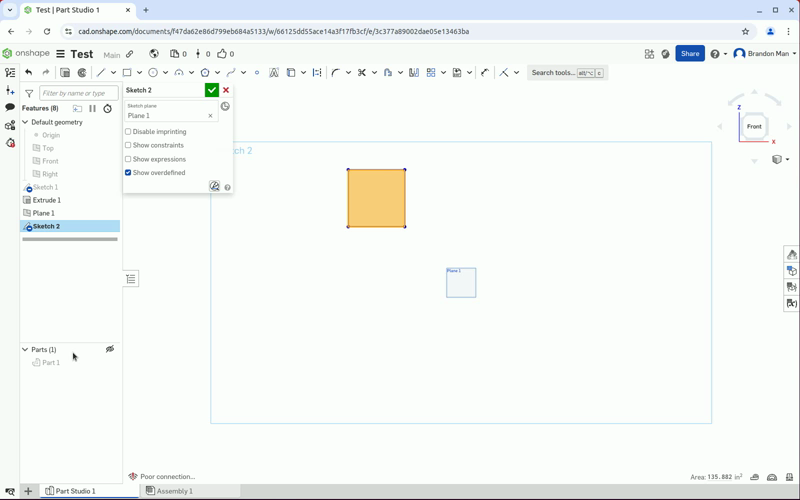
key(shift+e)
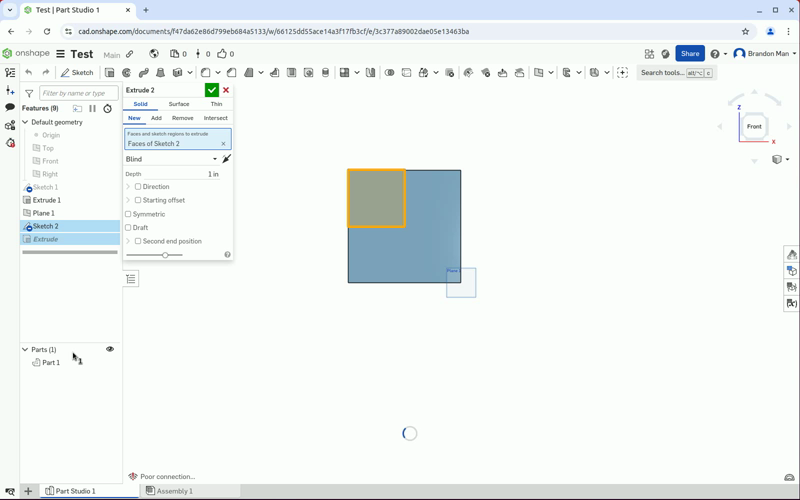
mouse_move(143, 106)
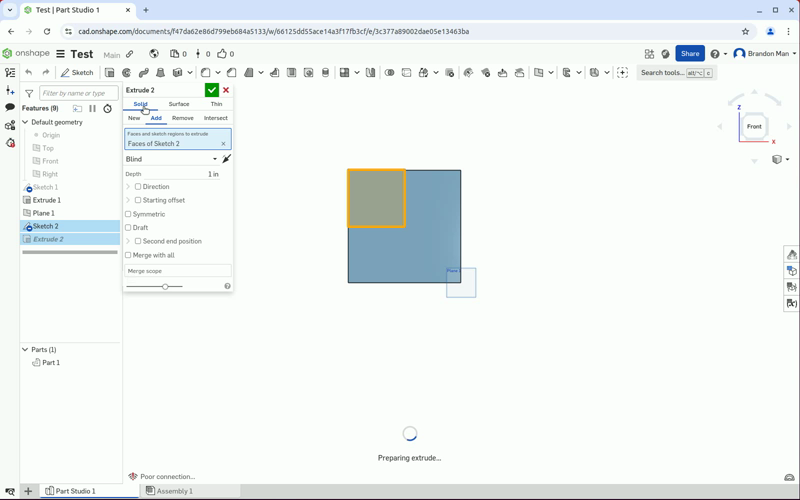
click(143, 106)
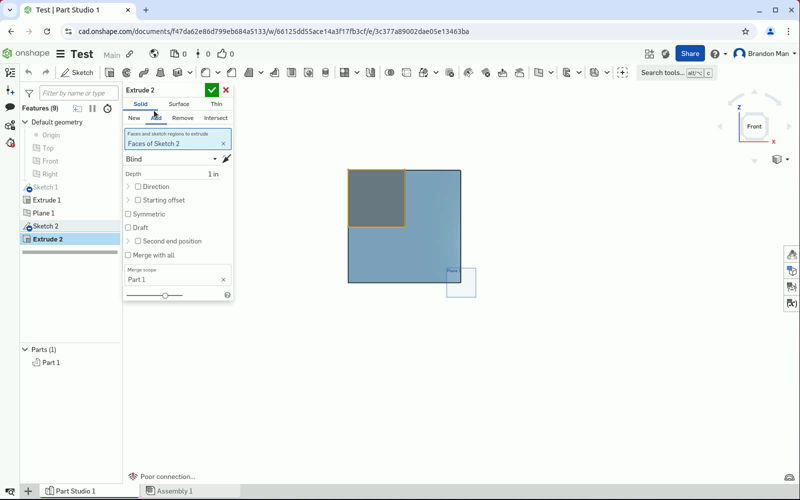
mouse_move(186, 120)
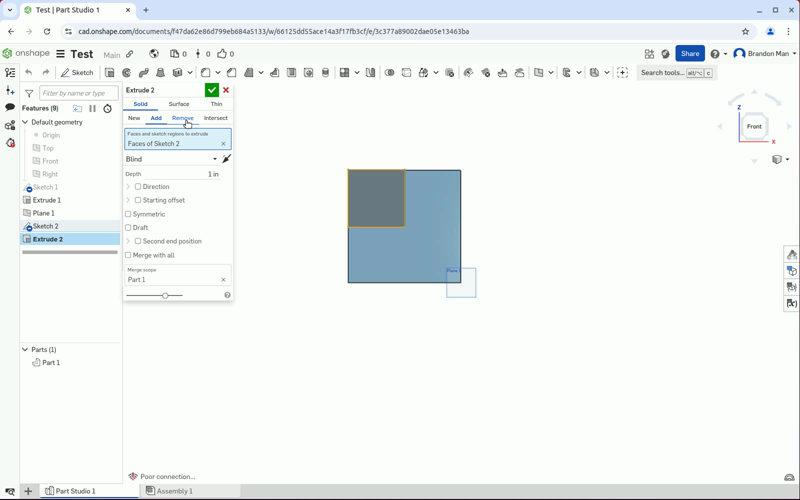
click(186, 120)
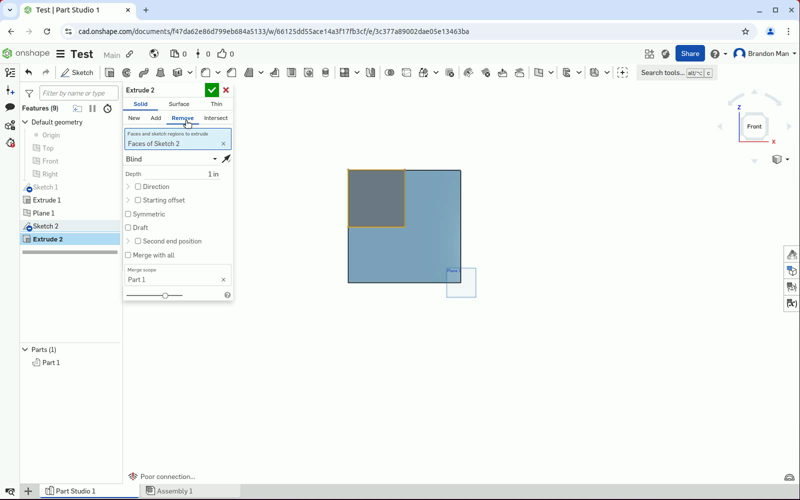
key(tab, 4)
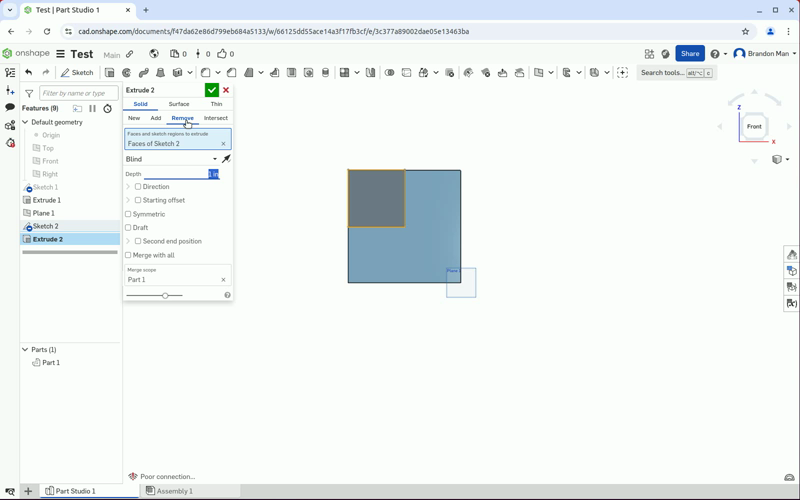
text(11.554)
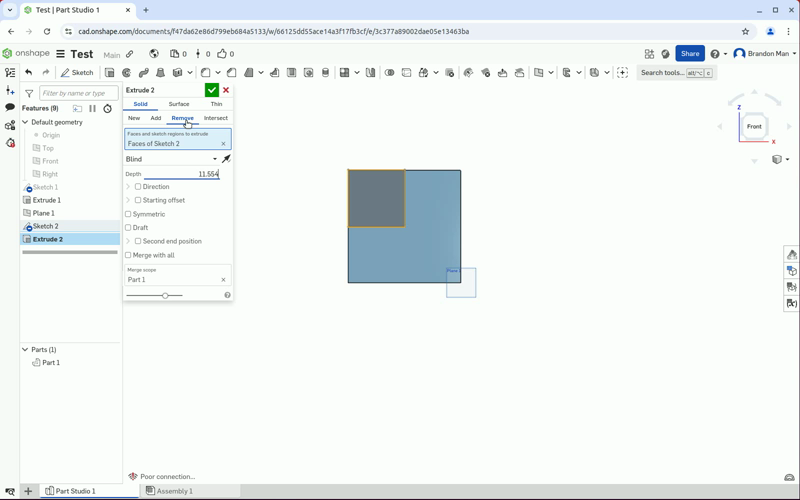
key(tab, 6)
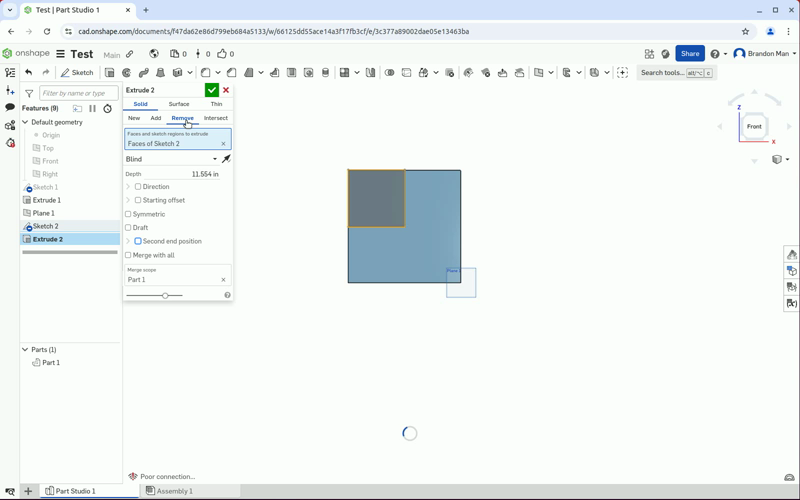
key(space)
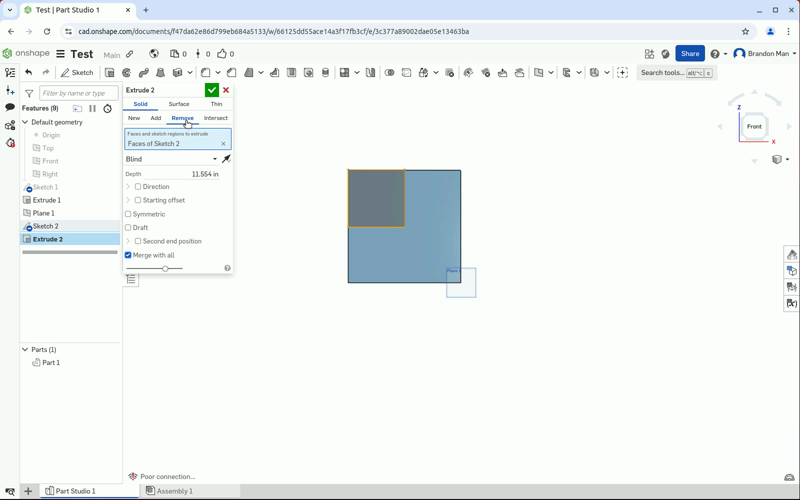
key(enter)
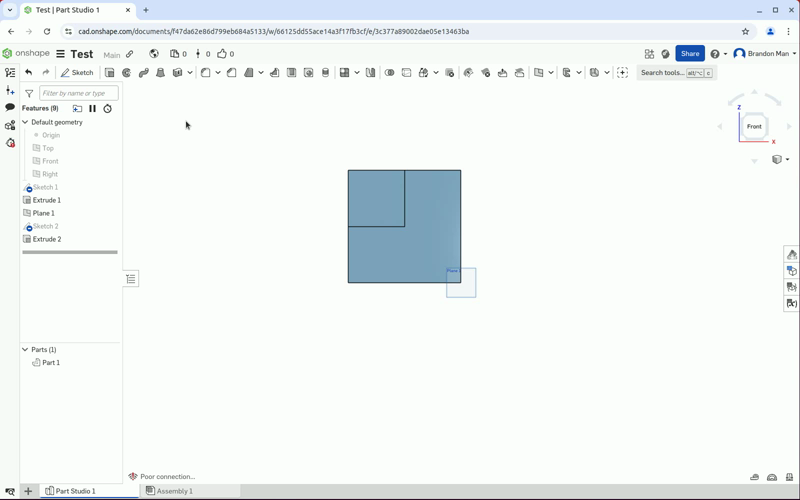
key(shift+h)
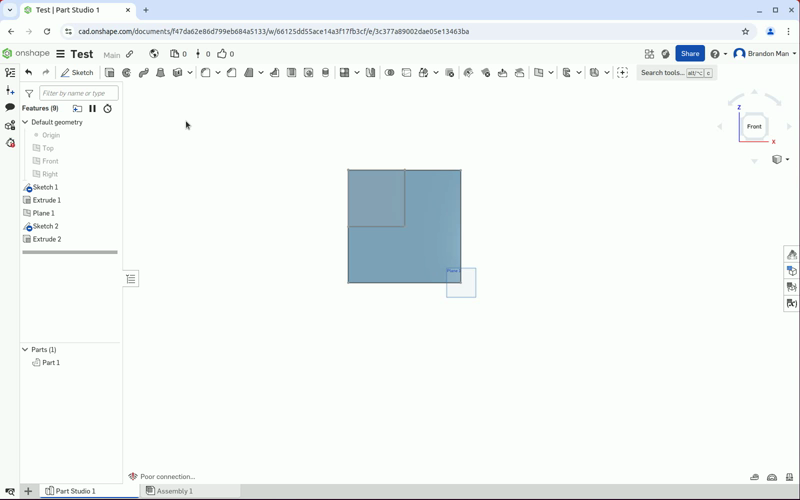
key(shift+h)
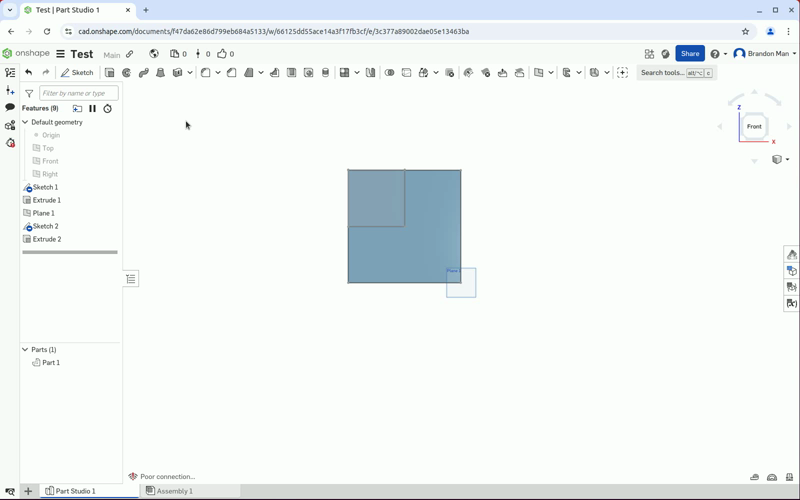
key(shift+7)
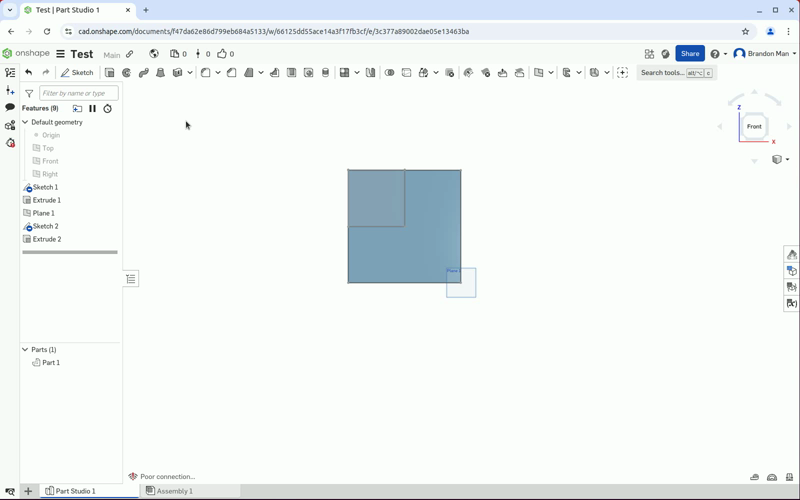
key(left, 2)
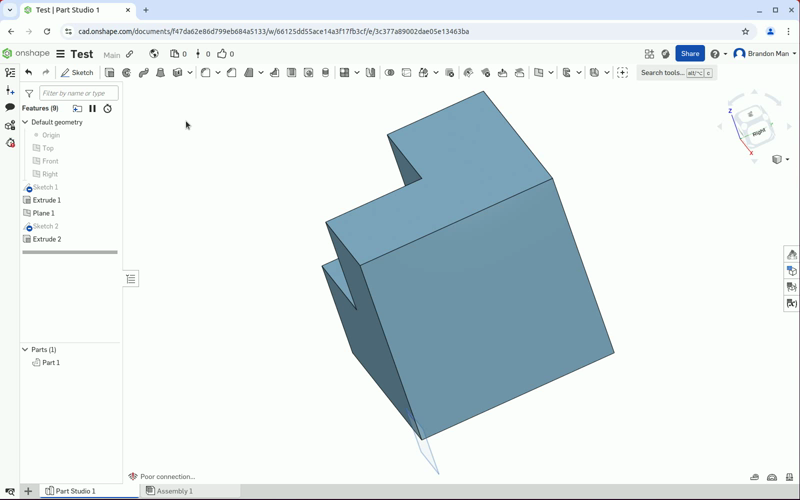
key(down, 2)
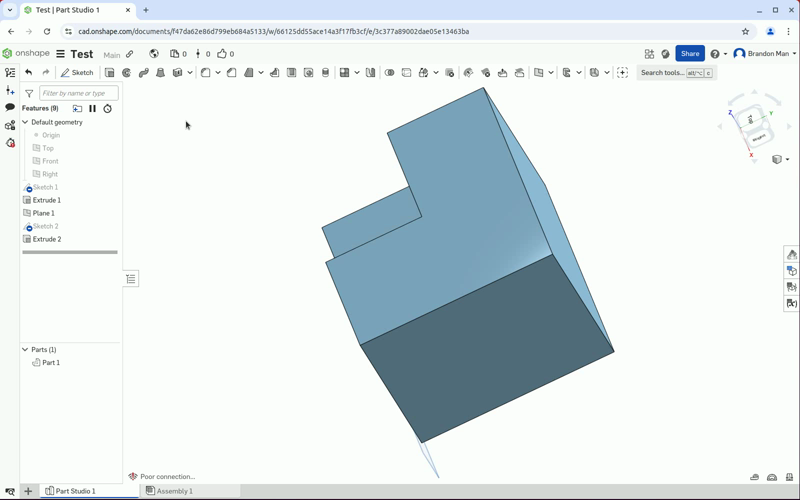
key(up, 2)
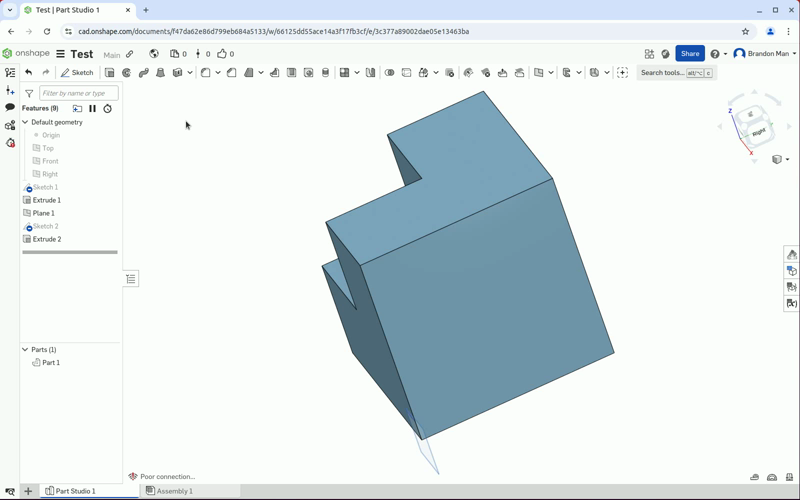
key(right, 2)
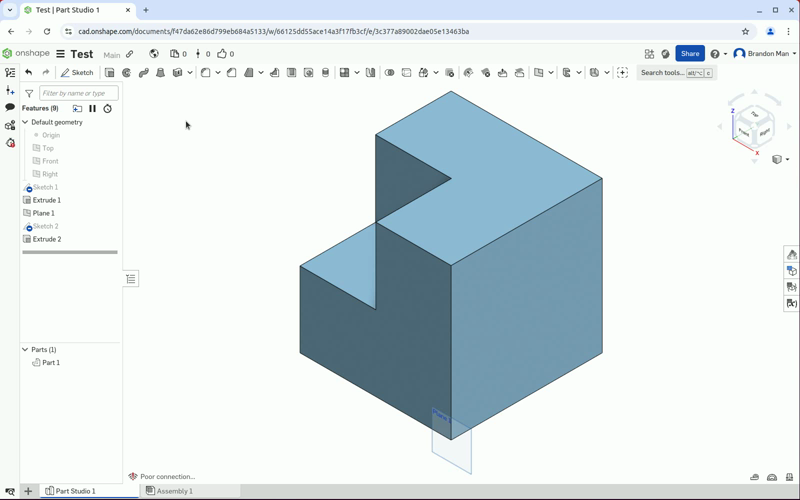
mouse_move(73, 189)
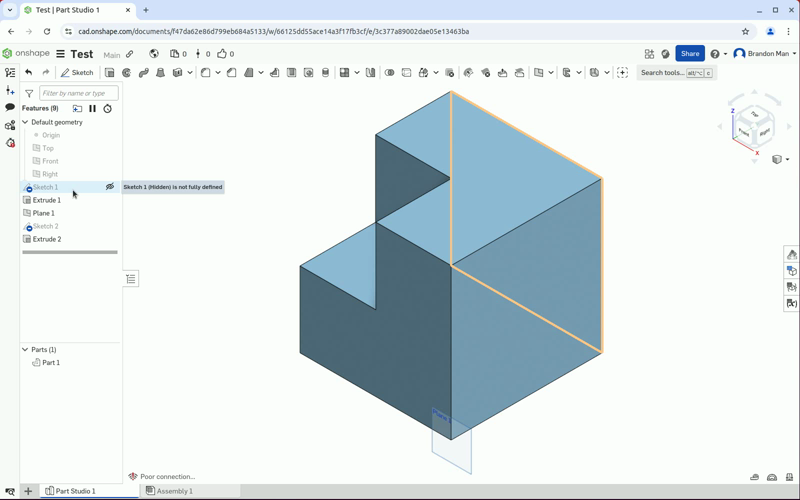
click(73, 189)